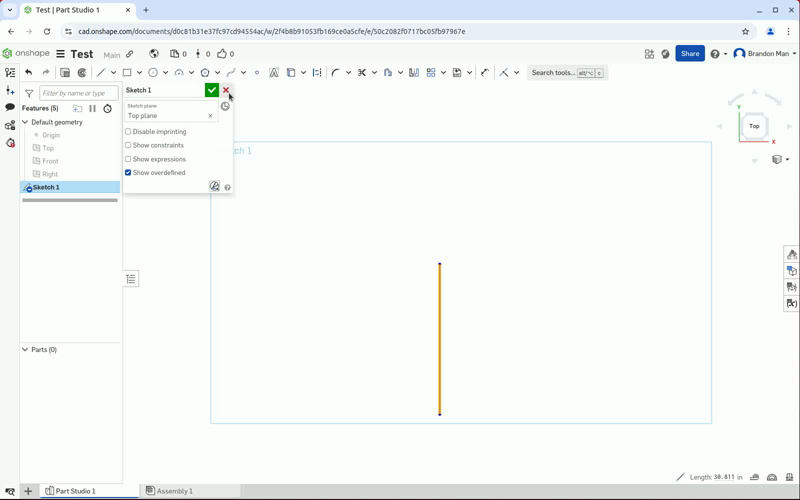
key(shift+h)
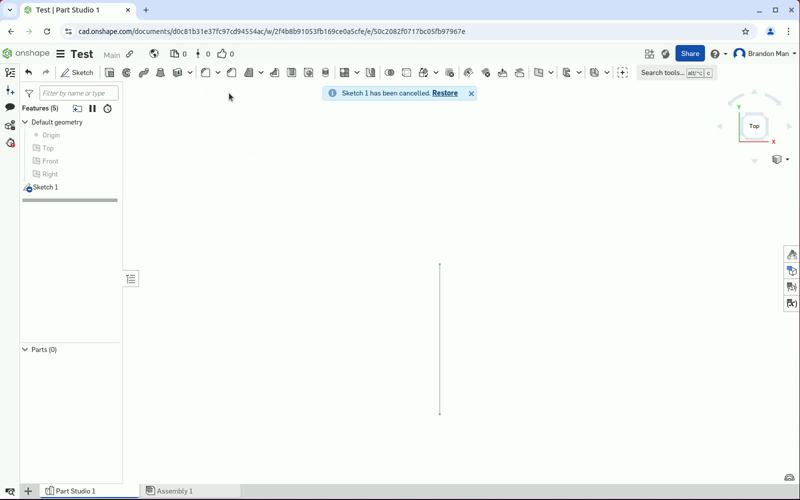
key(shift+s)
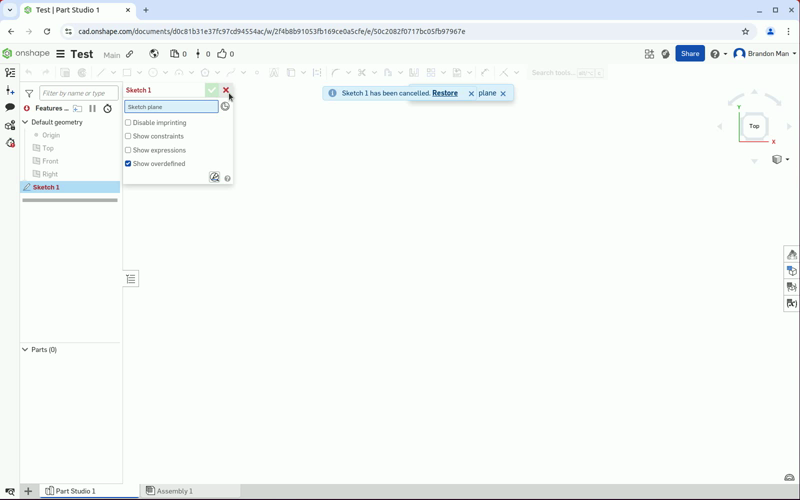
mouse_move(73, 150)
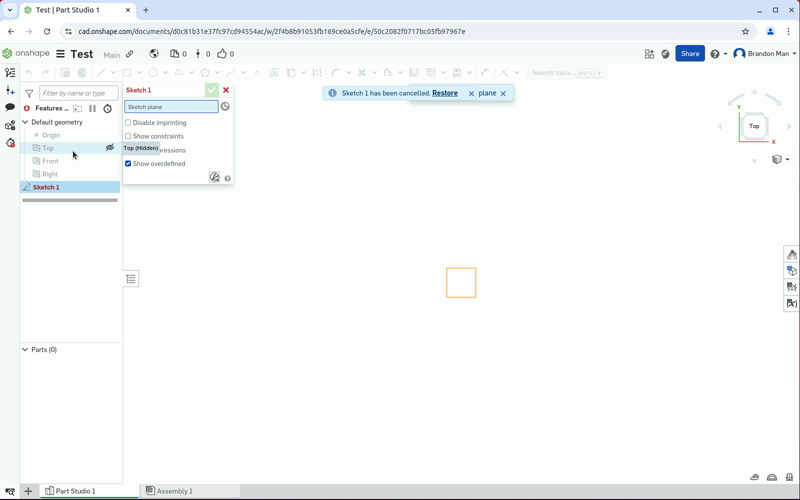
click(73, 150)
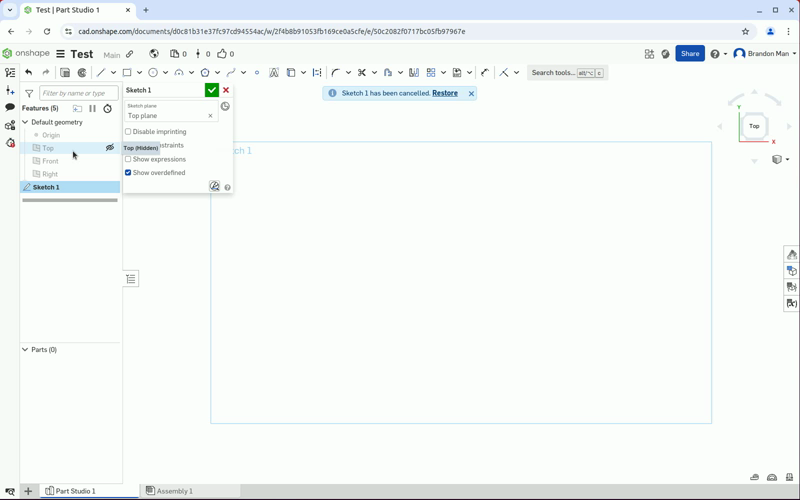
mouse_move(73, 352)
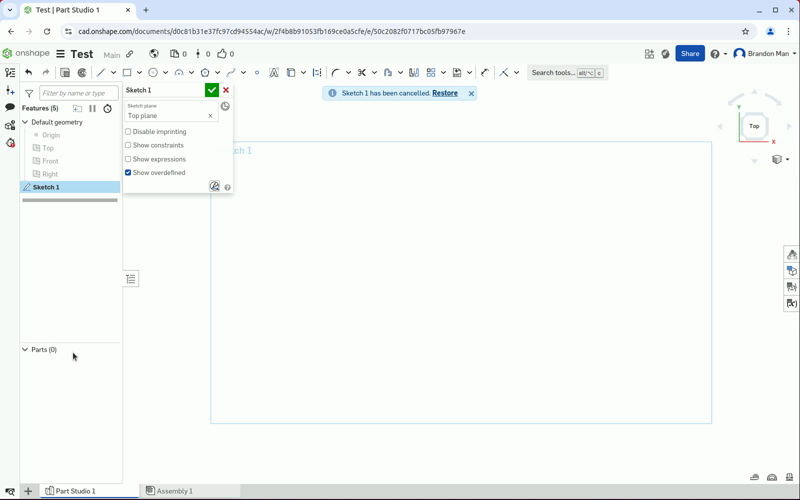
key(y)
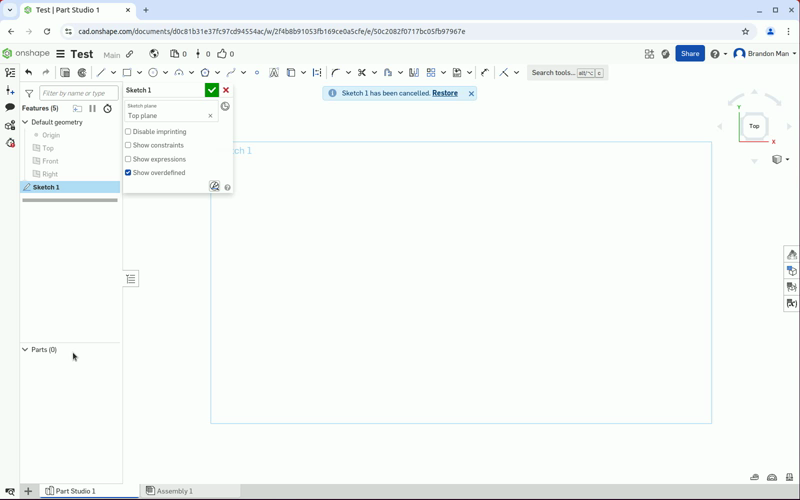
key(l)
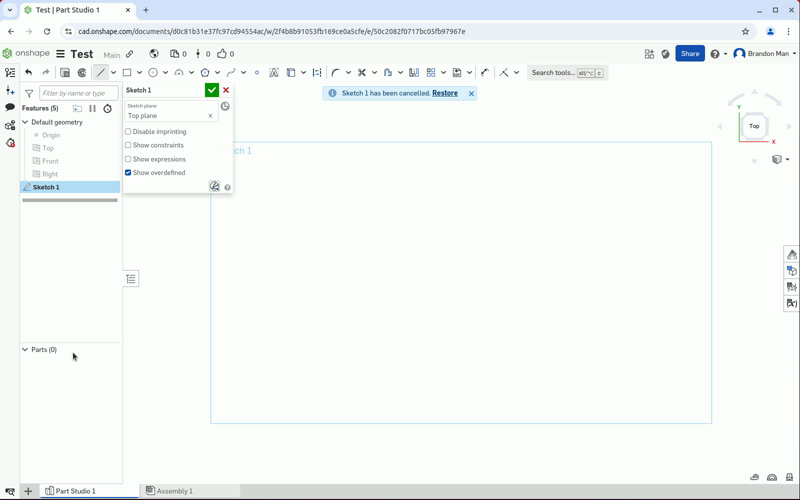
key_down(shift)
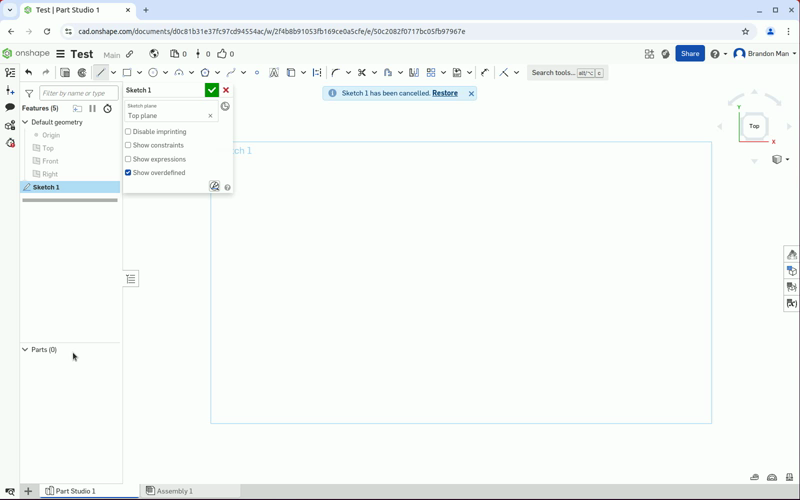
mouse_move(376, 215)
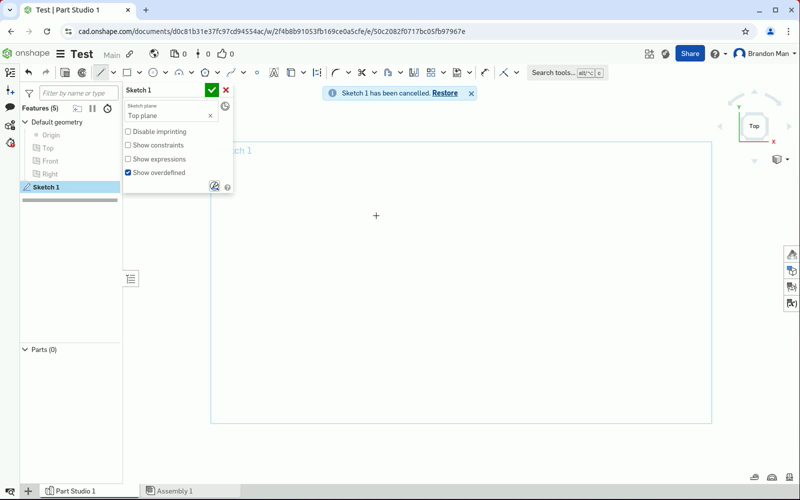
click(376, 215)
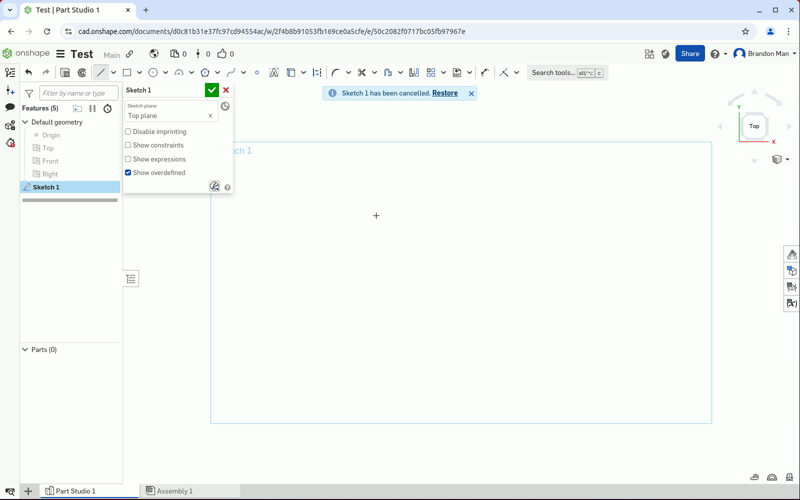
key_up(shift)
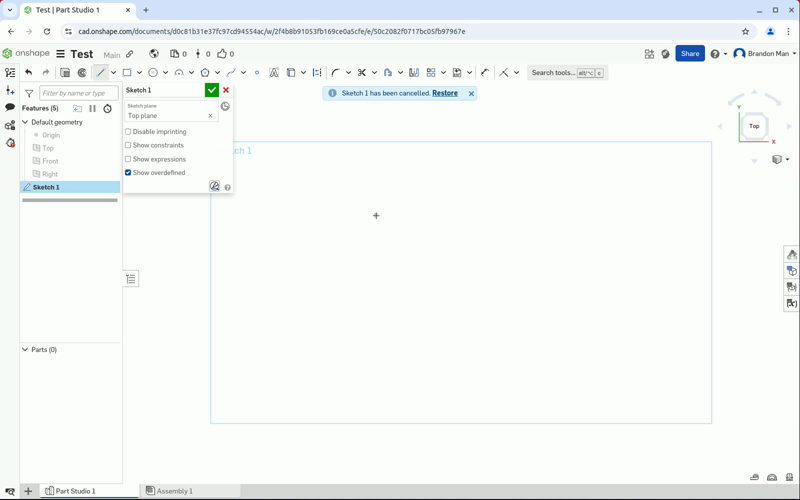
key_down(shift)
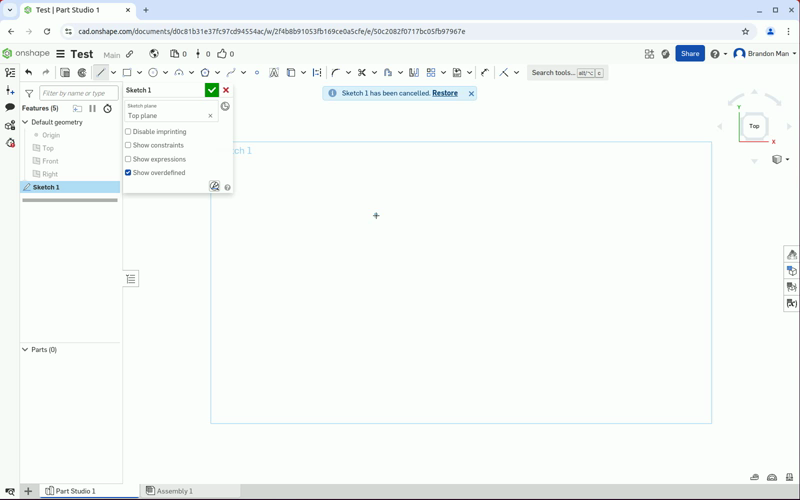
mouse_move(543, 215)
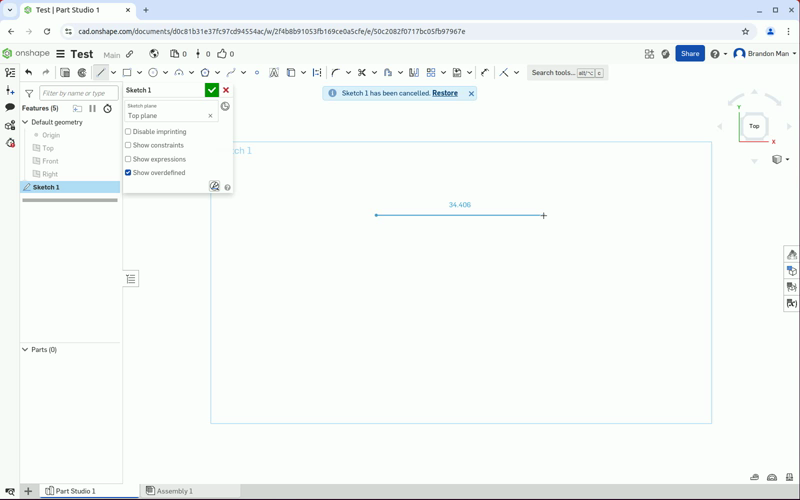
click(543, 215)
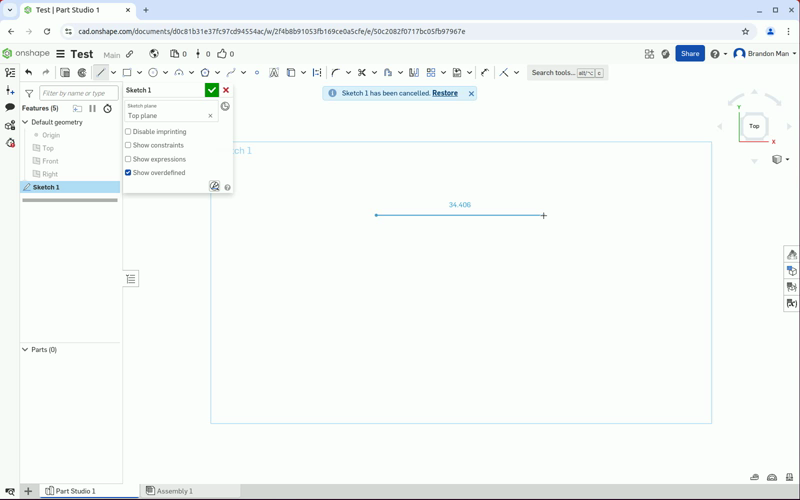
key_up(shift)
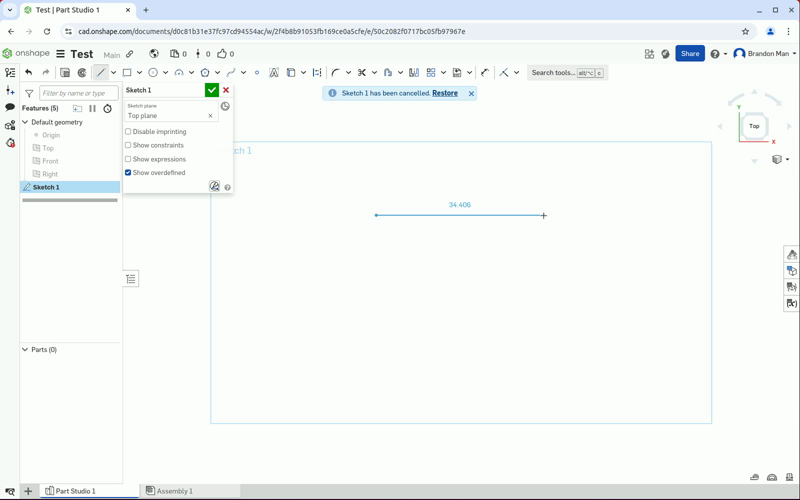
key_down(shift)
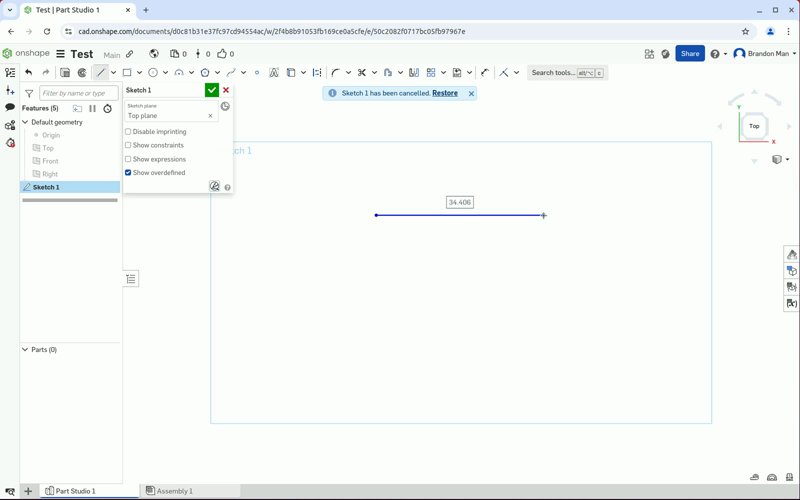
mouse_move(543, 351)
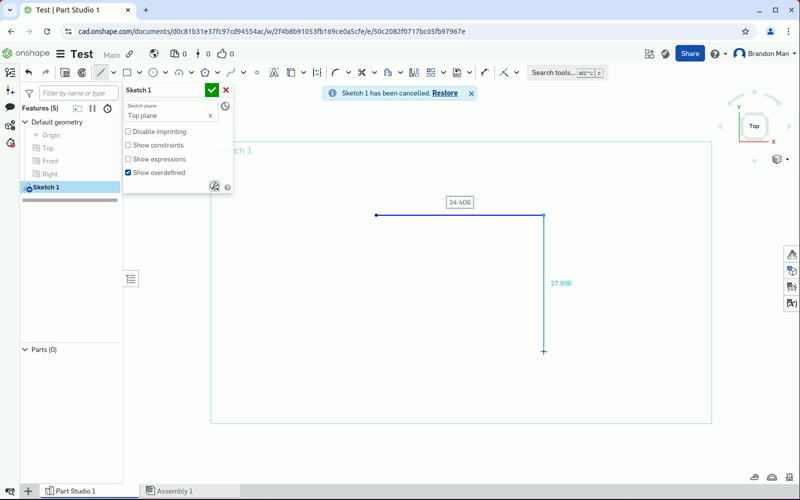
click(543, 351)
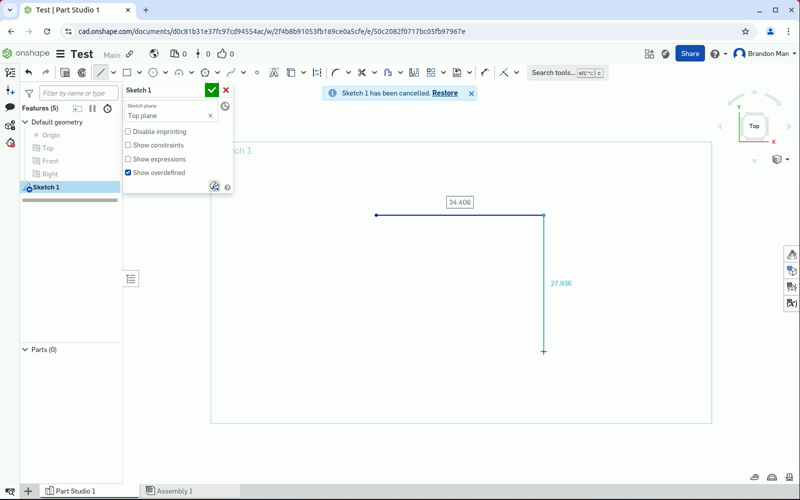
key_up(shift)
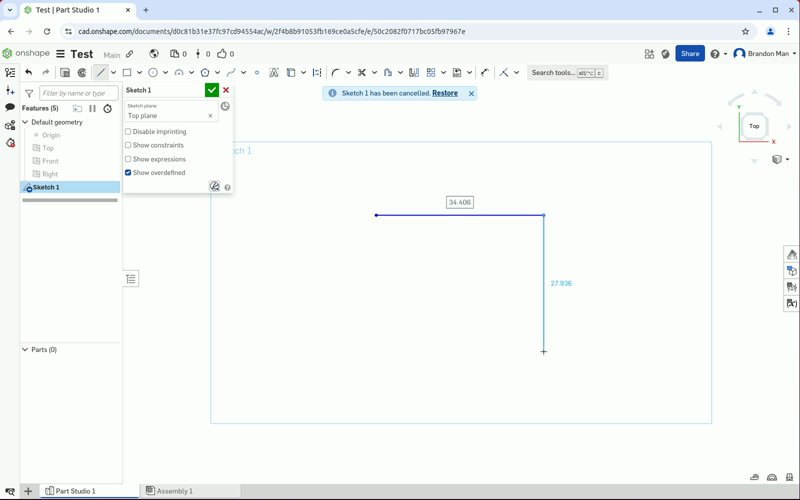
key_down(shift)
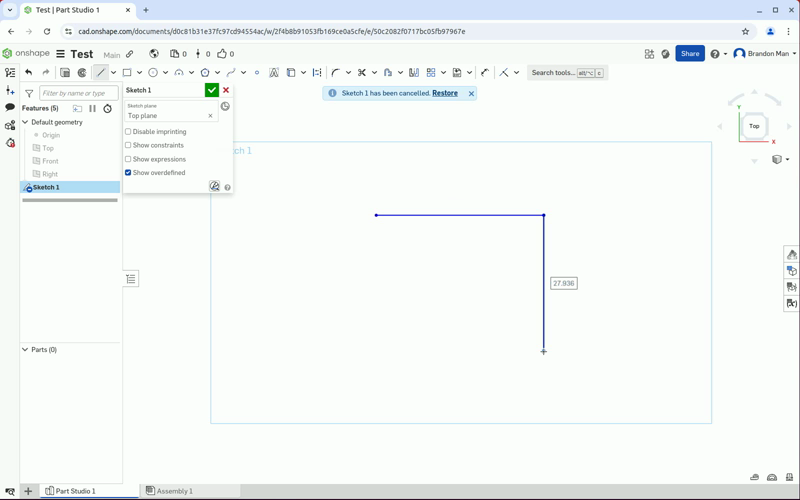
mouse_move(573, 351)
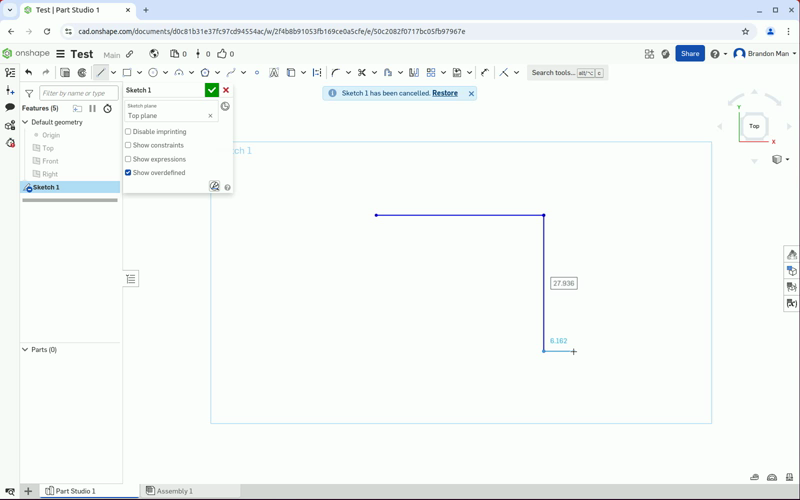
mouse_move(543, 378)
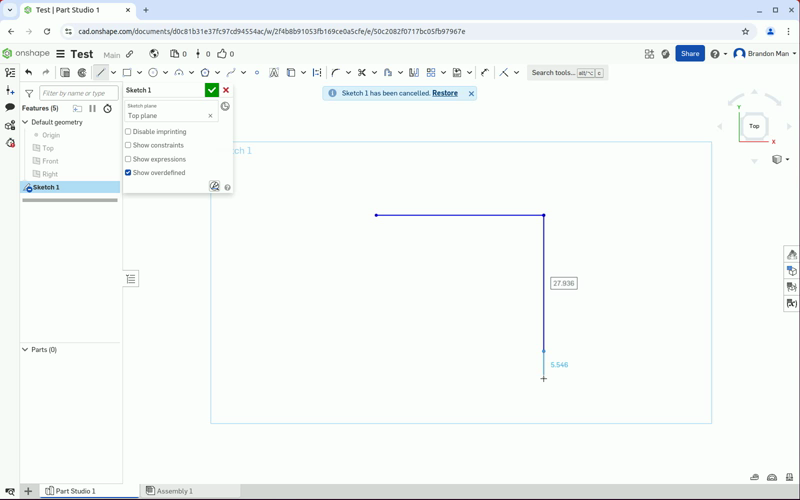
click(543, 378)
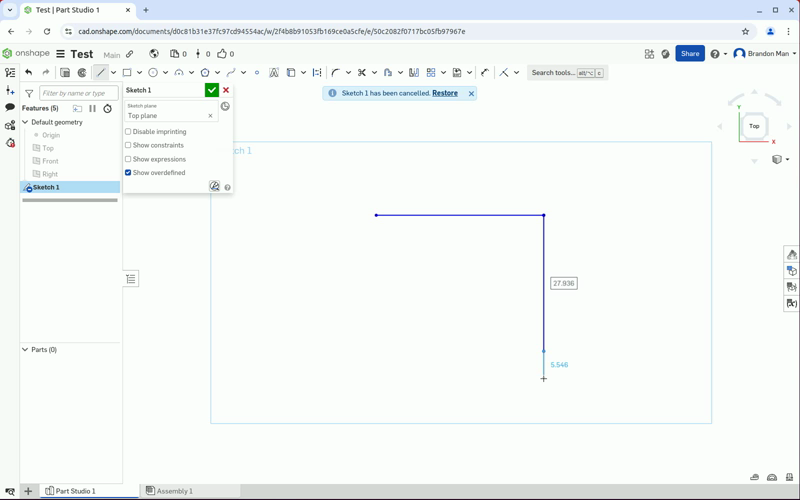
key_up(shift)
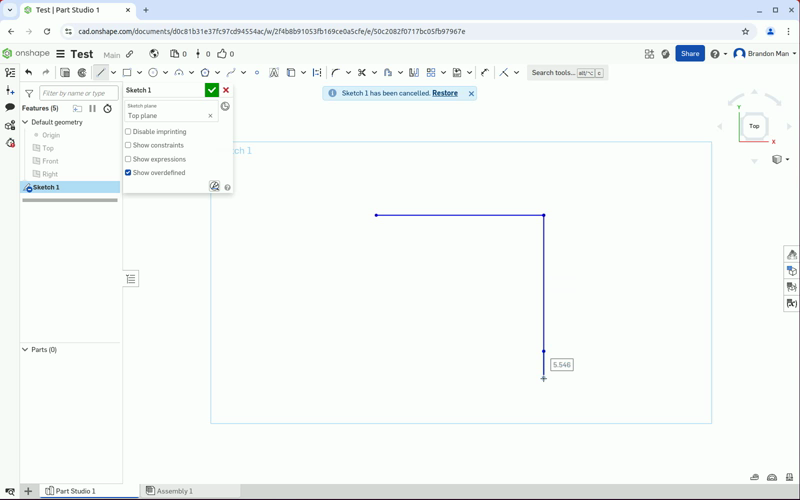
key_down(shift)
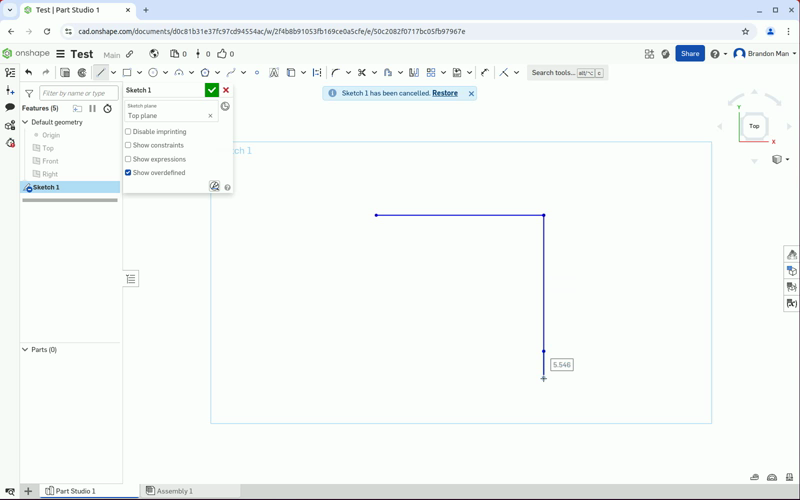
mouse_move(573, 378)
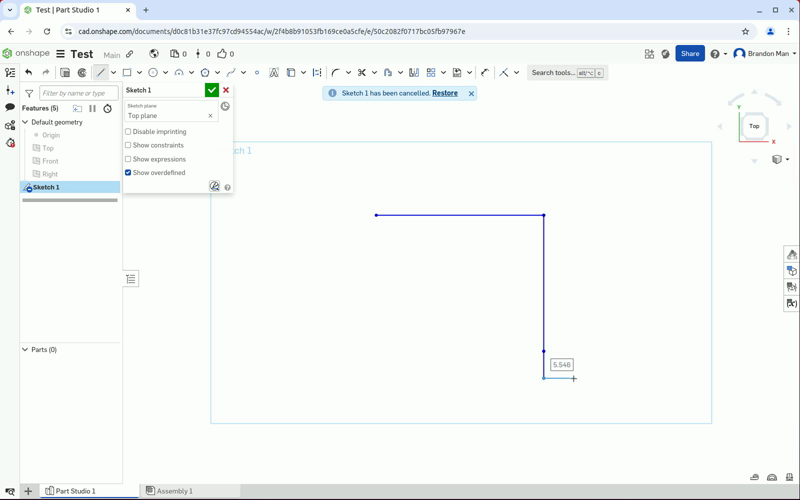
mouse_move(572, 378)
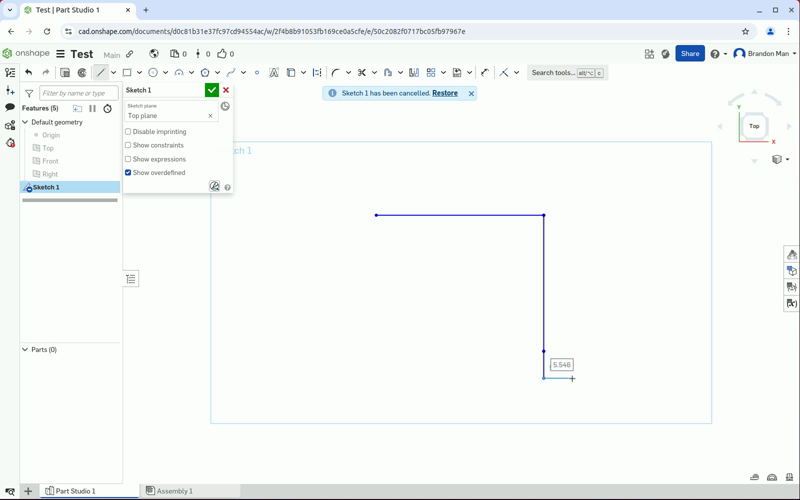
click(572, 378)
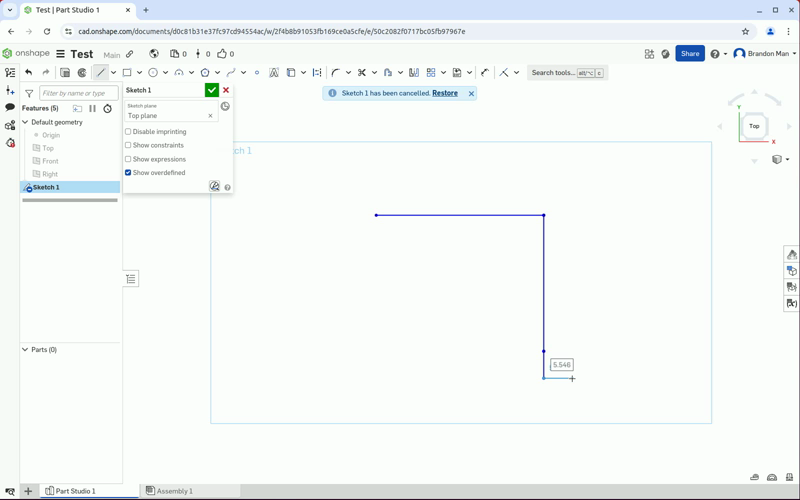
key_up(shift)
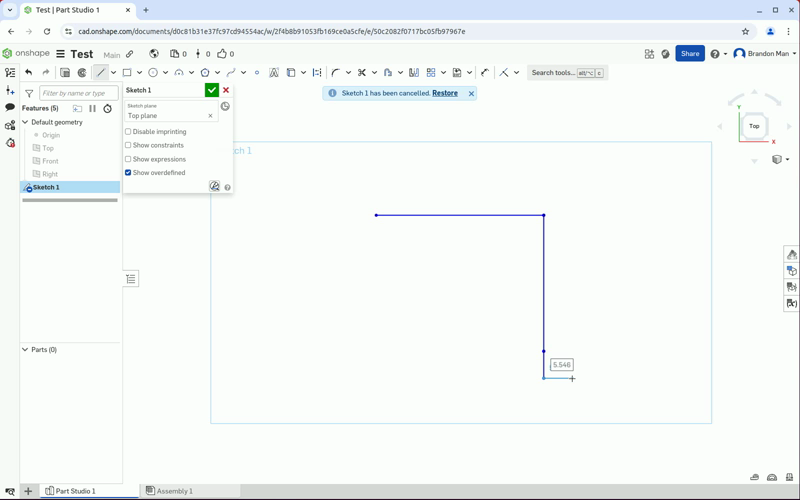
key_down(shift)
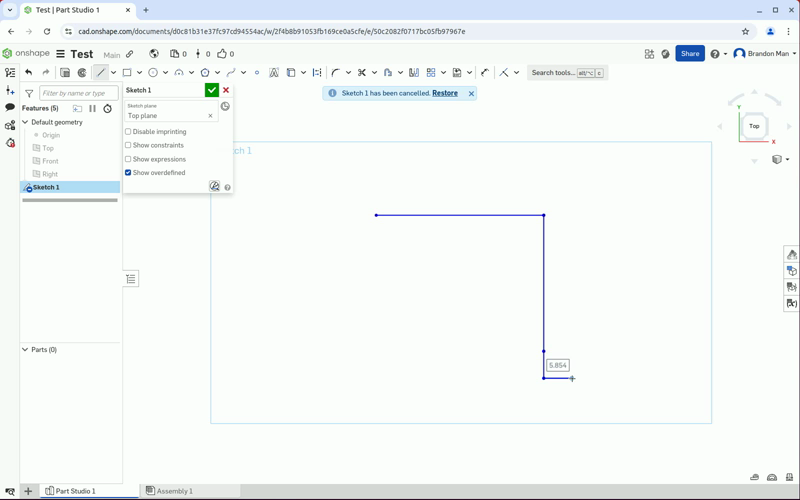
mouse_move(572, 186)
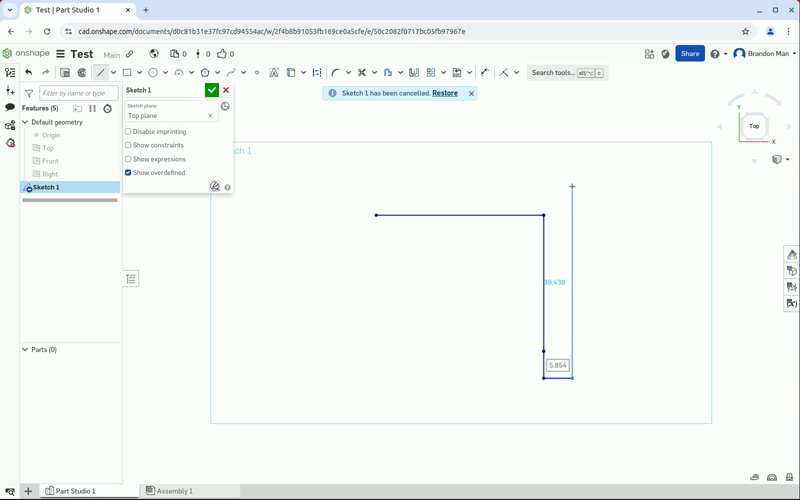
click(572, 186)
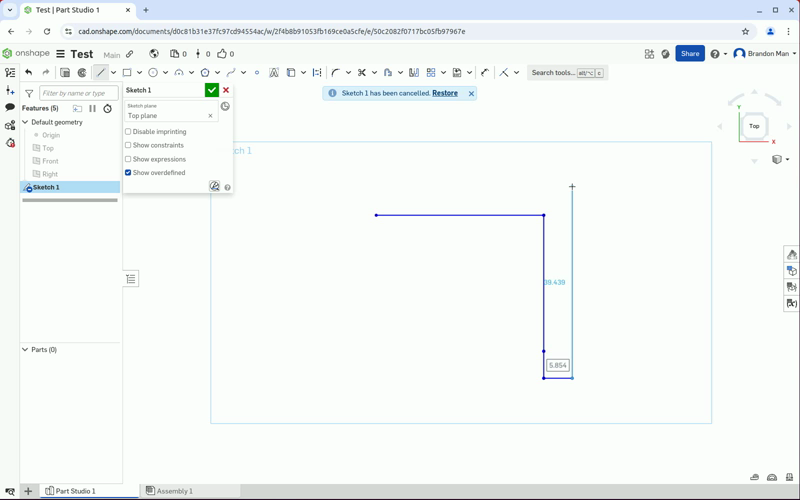
key_up(shift)
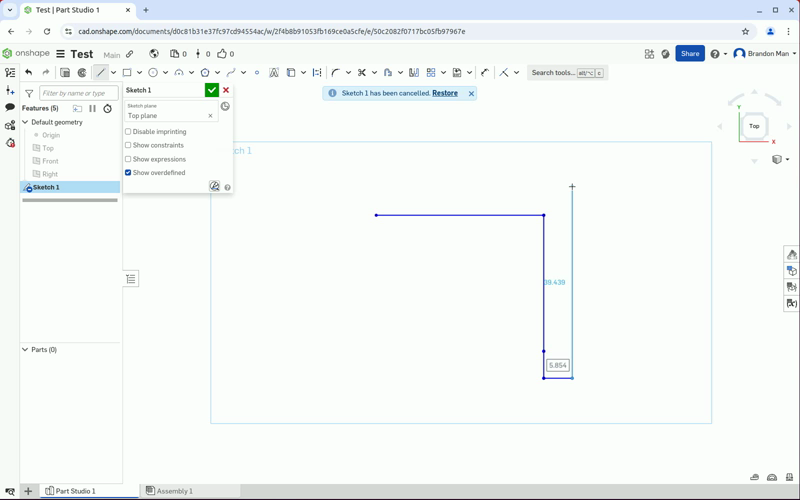
key_down(shift)
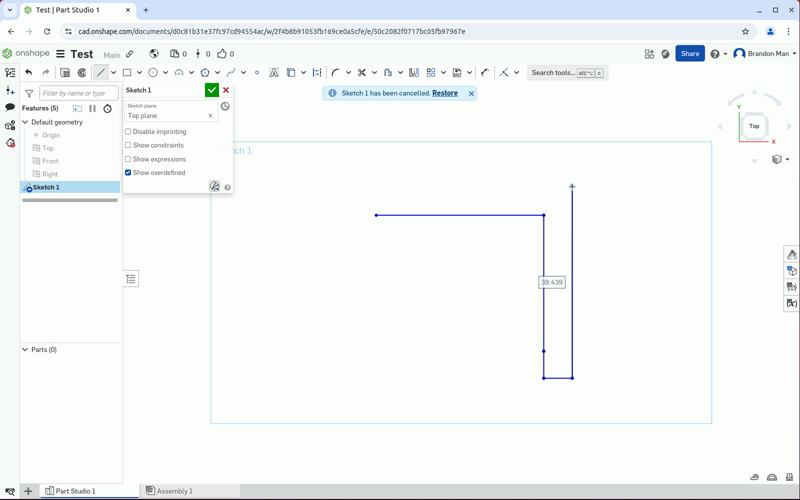
mouse_move(376, 186)
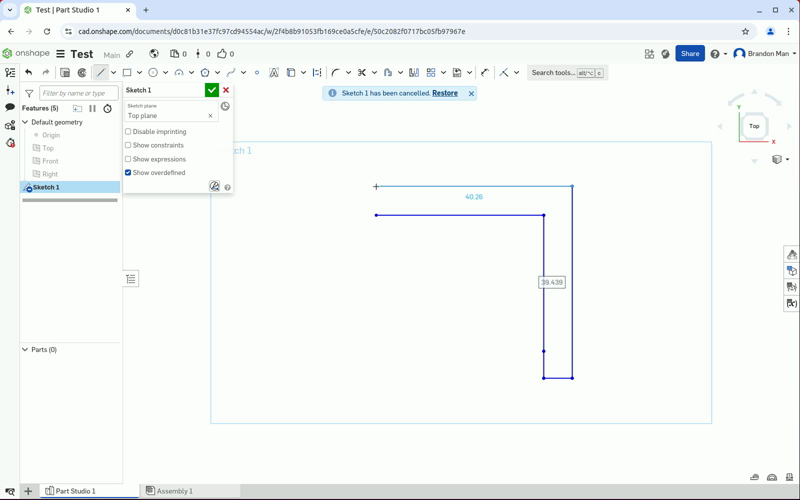
click(376, 186)
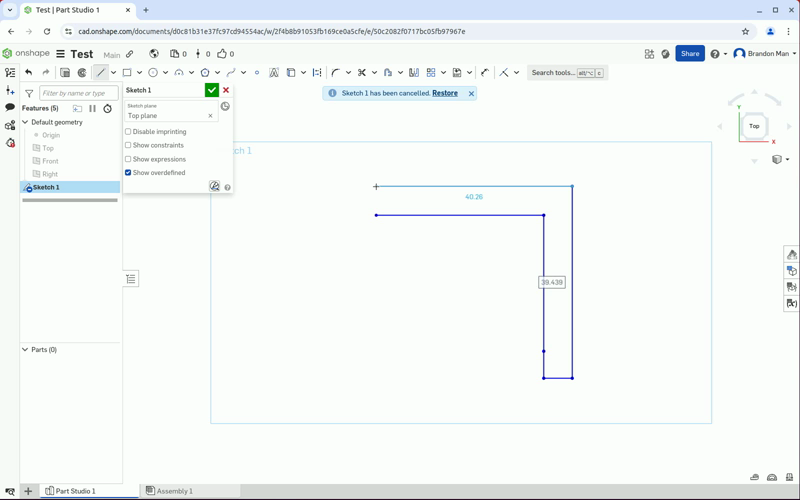
key_up(shift)
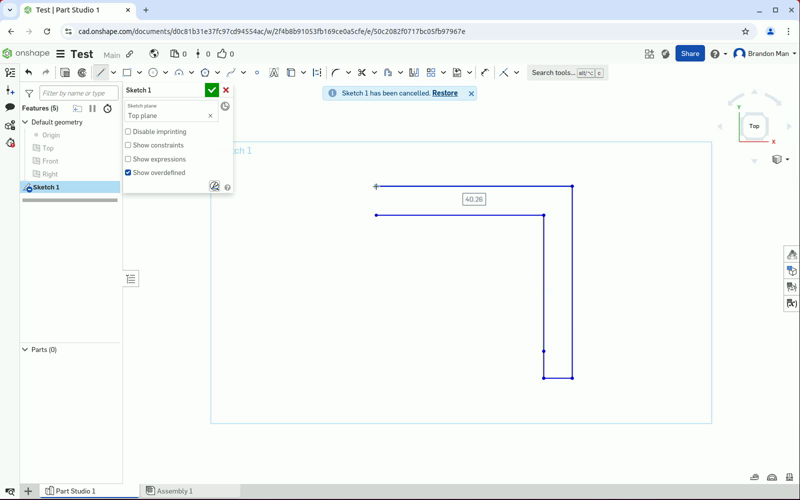
mouse_move(406, 186)
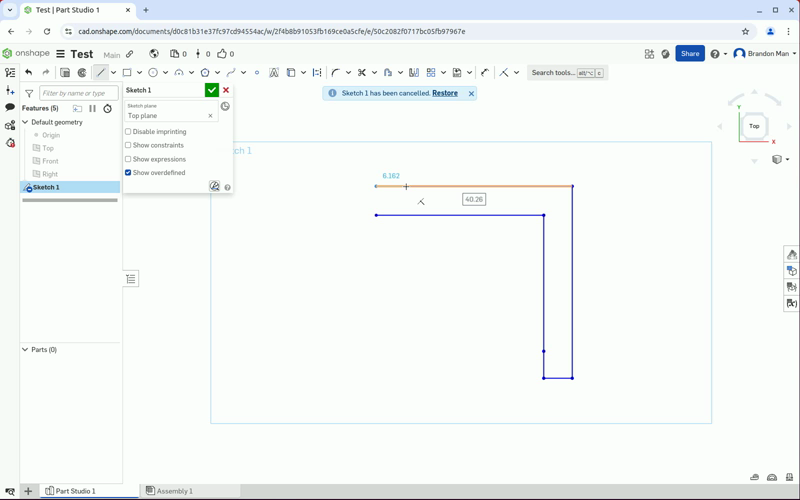
key_down(shift)
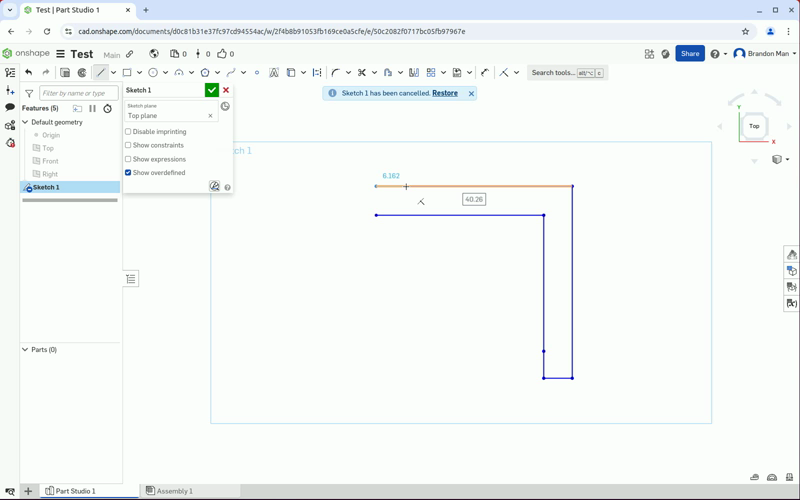
mouse_move(376, 215)
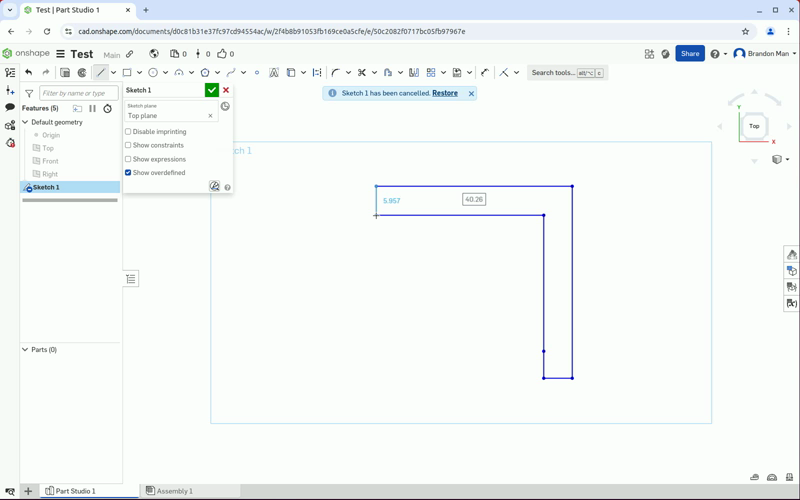
key_up(shift)
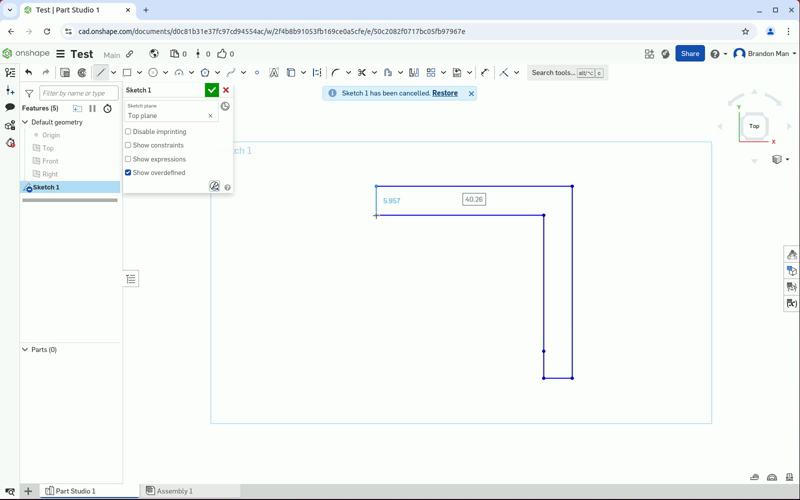
click(376, 215)
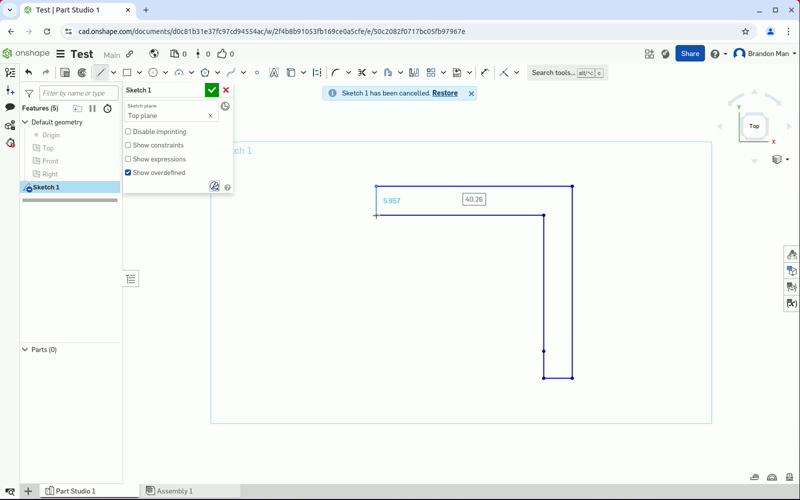
key(esc)
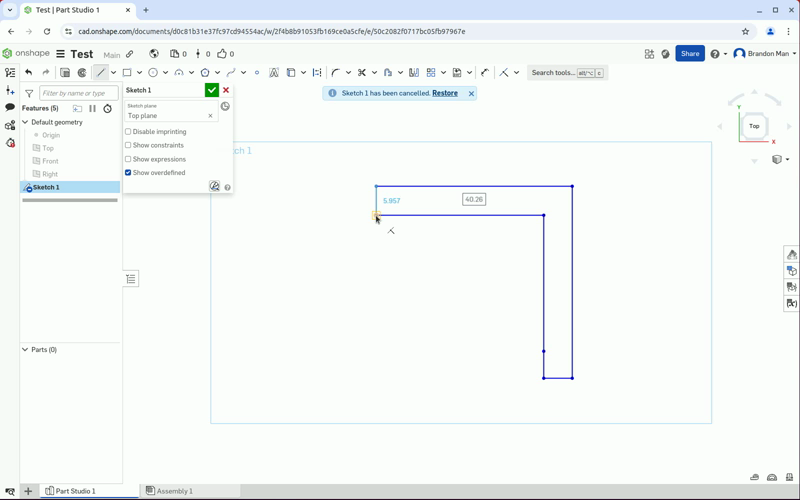
mouse_move(467, 204)
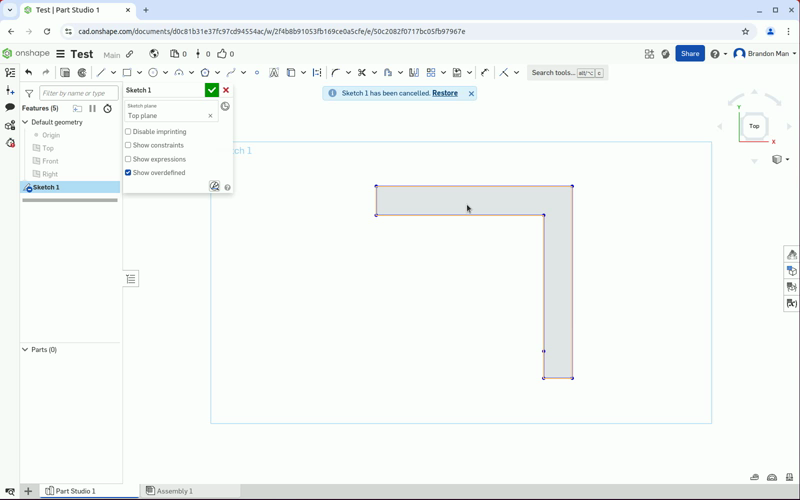
click(467, 204)
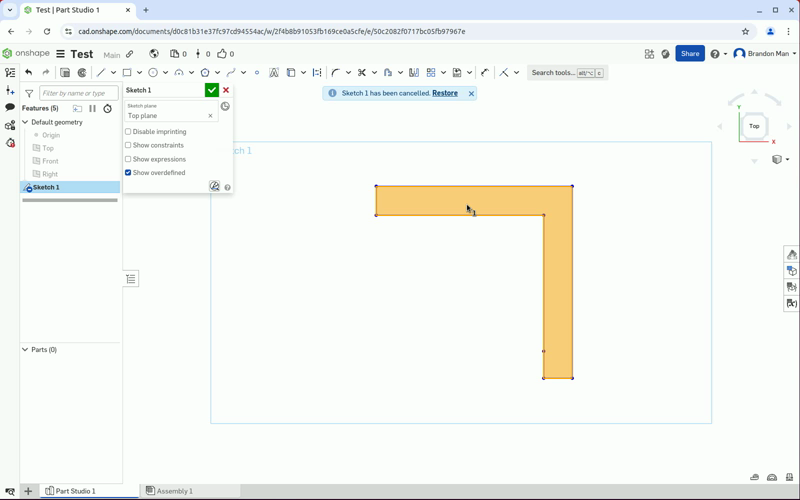
mouse_move(73, 352)
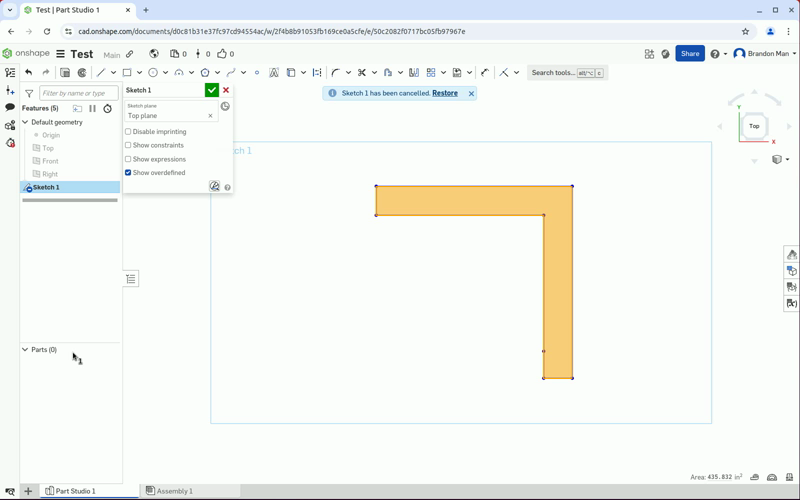
key(shift+y)
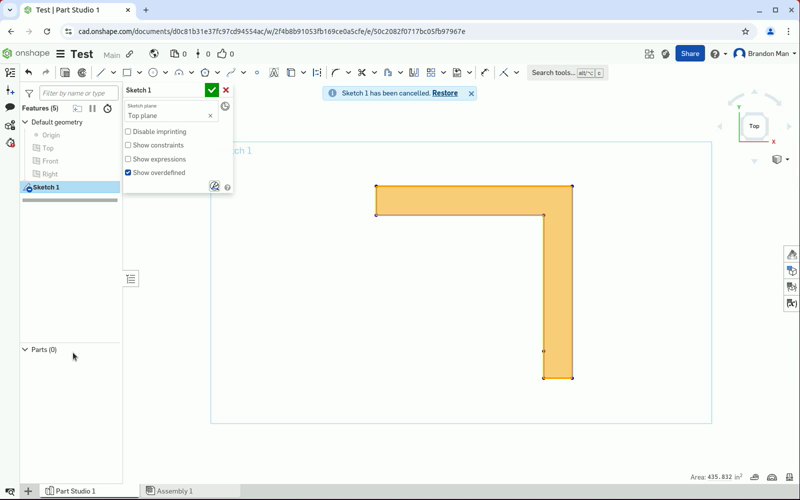
key(shift+e)
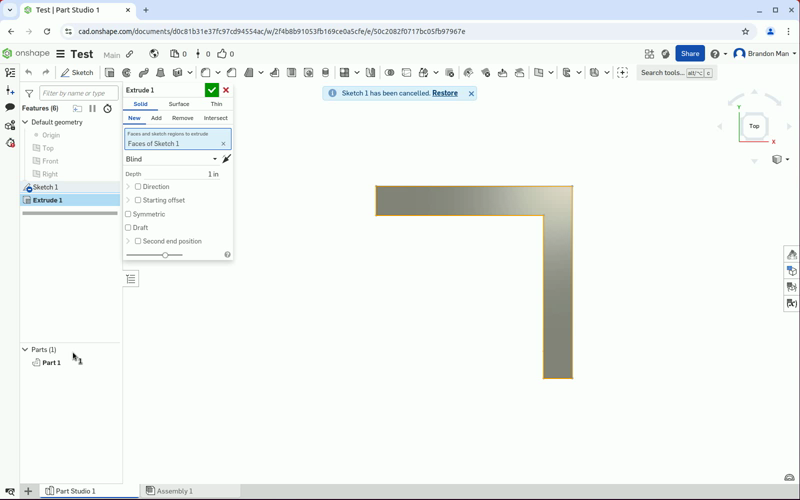
mouse_move(143, 106)
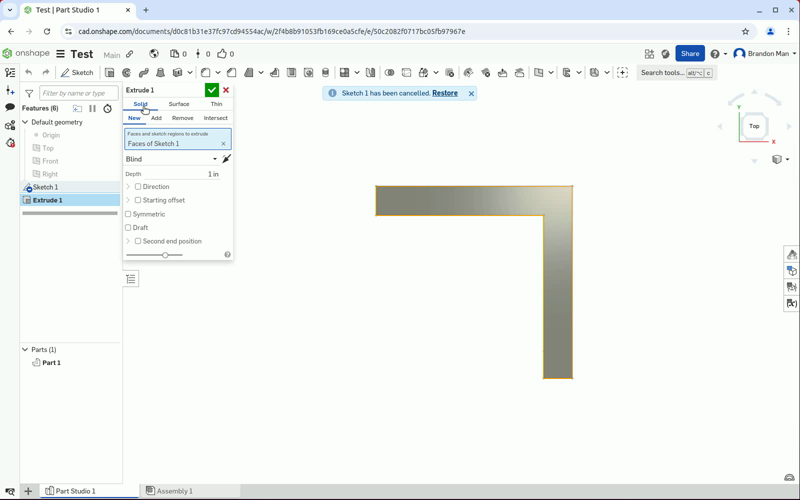
click(143, 106)
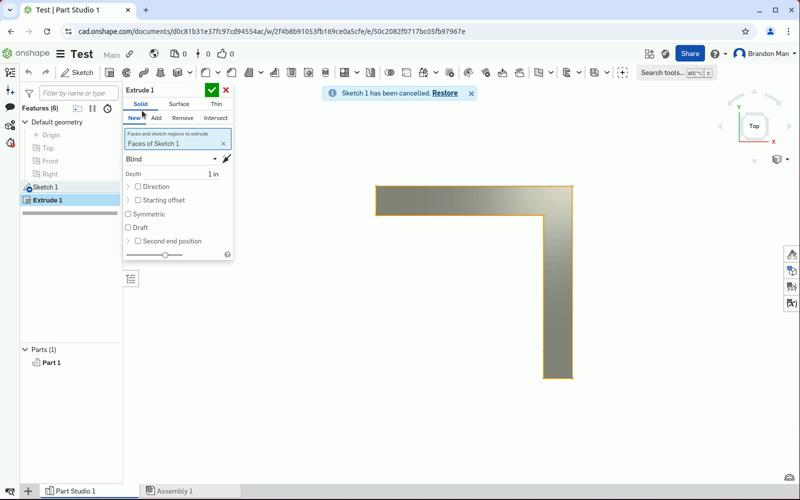
mouse_move(137, 120)
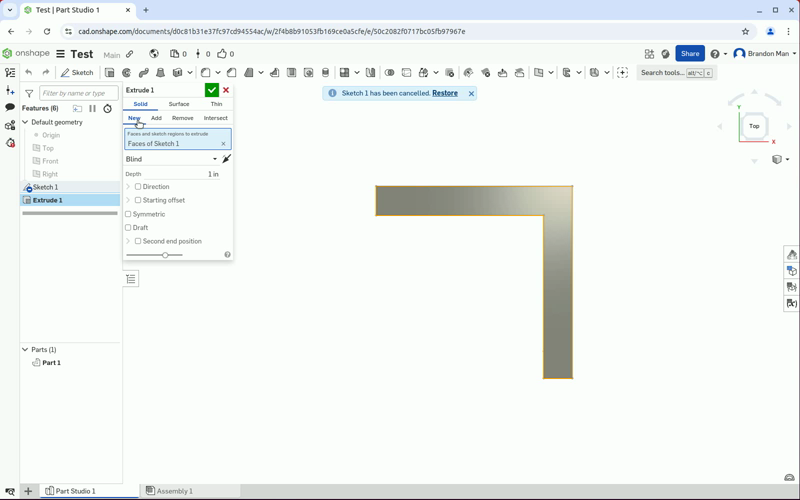
click(137, 120)
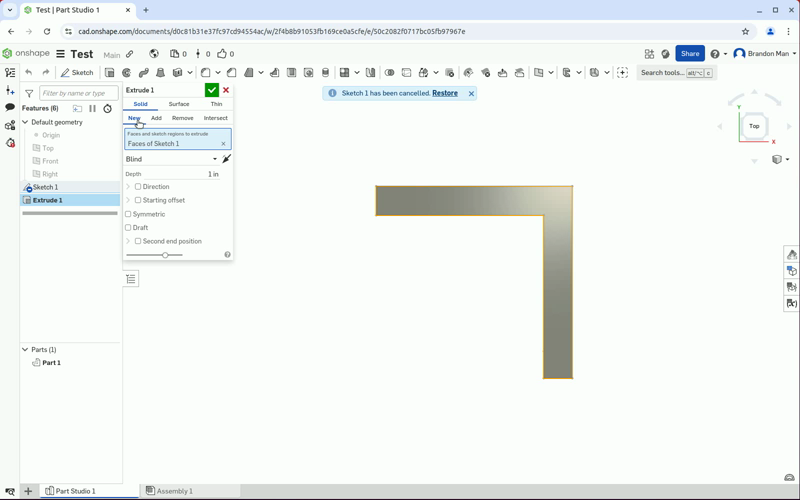
key(tab, 4)
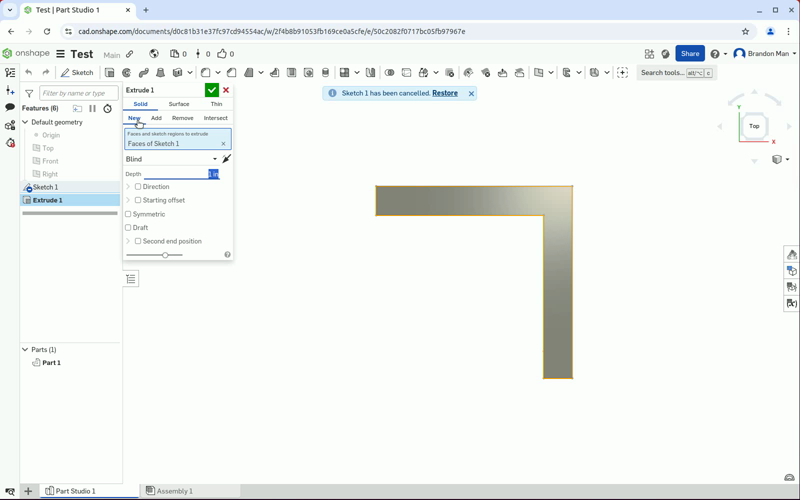
text(0.722)
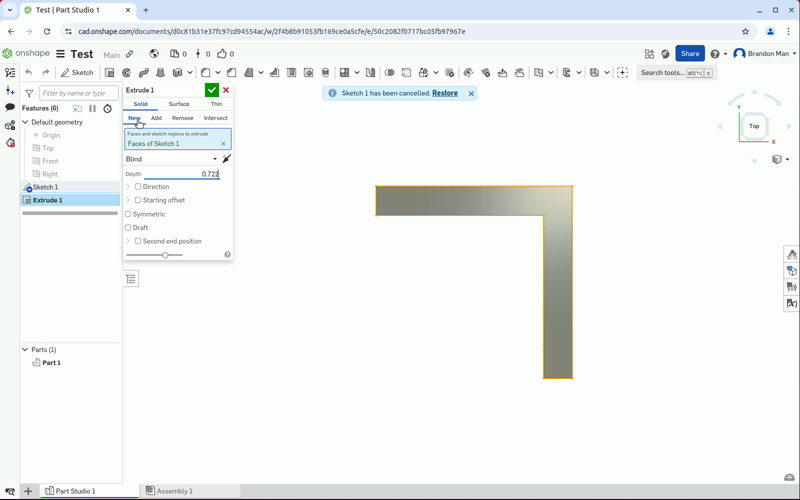
key(enter)
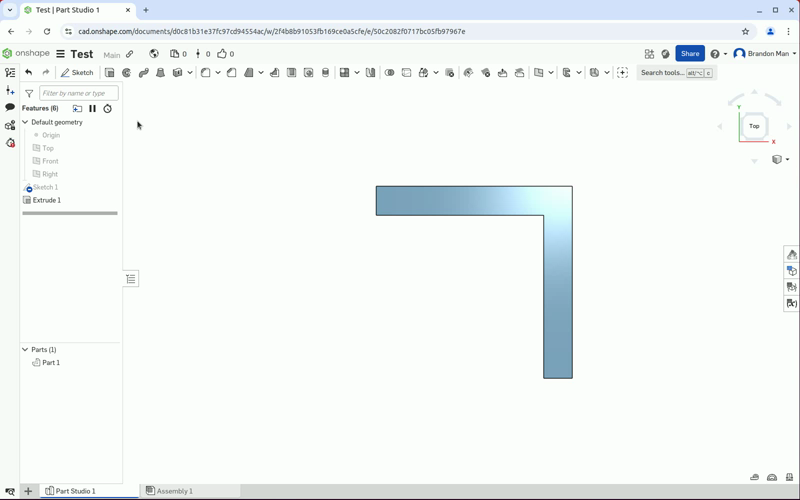
key(shift+h)
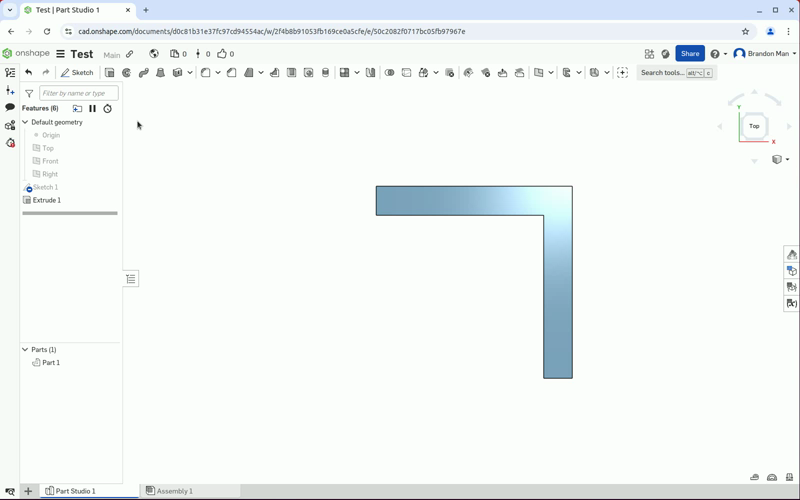
key(shift+h)
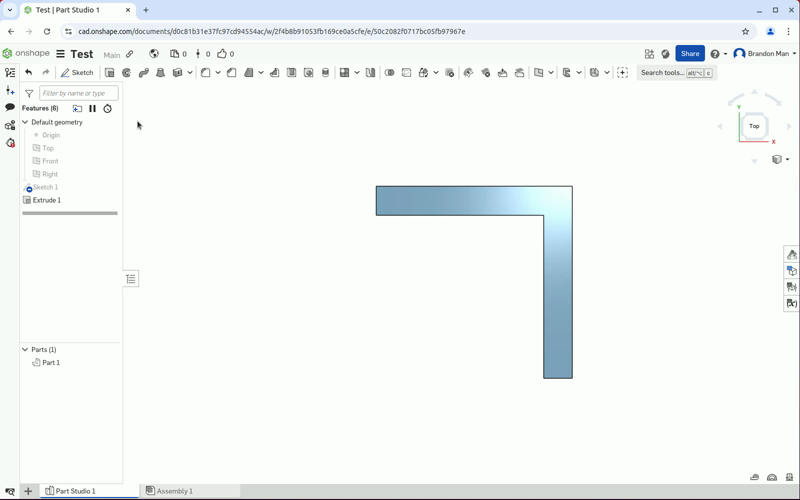
mouse_move(73, 189)
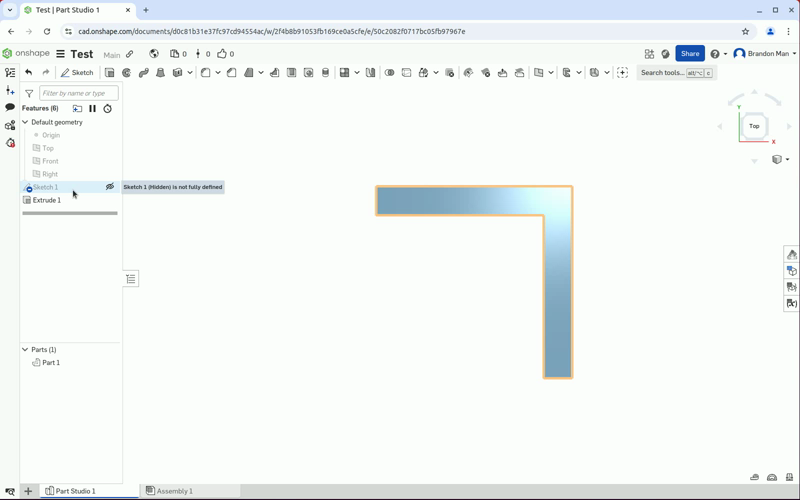
click(73, 189)
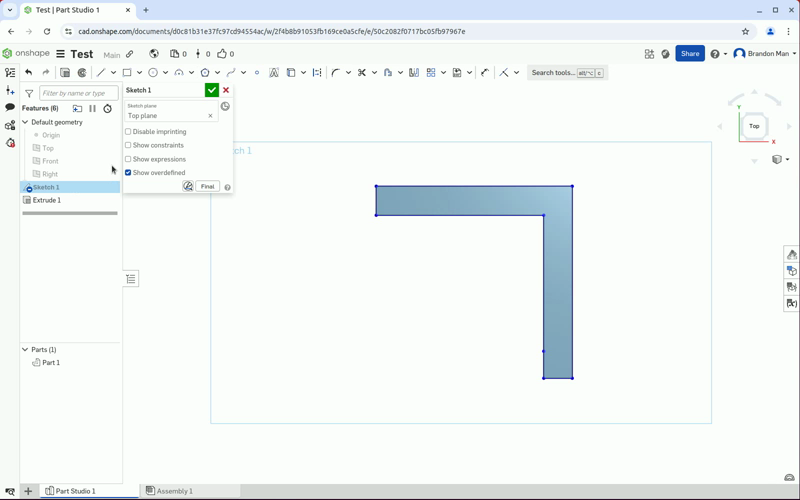
mouse_move(229, 92)
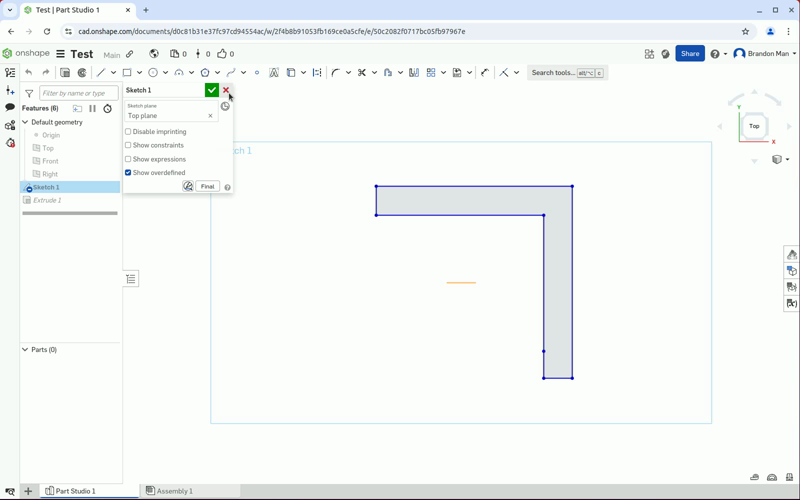
click(229, 92)
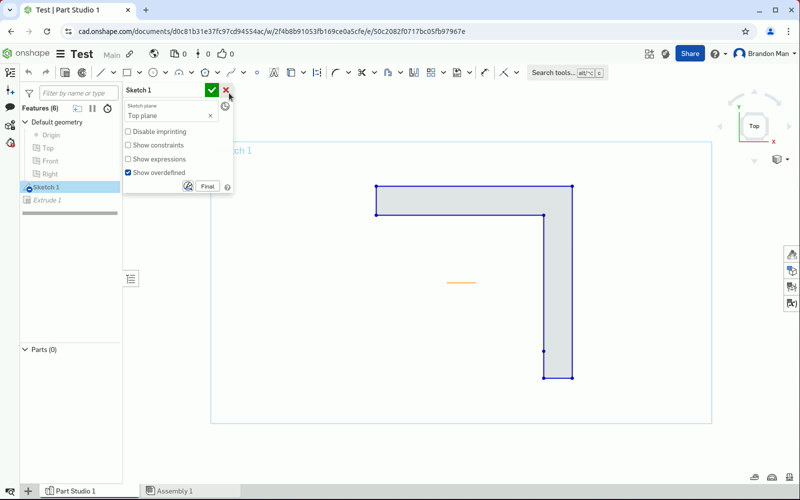
key(shift+s)
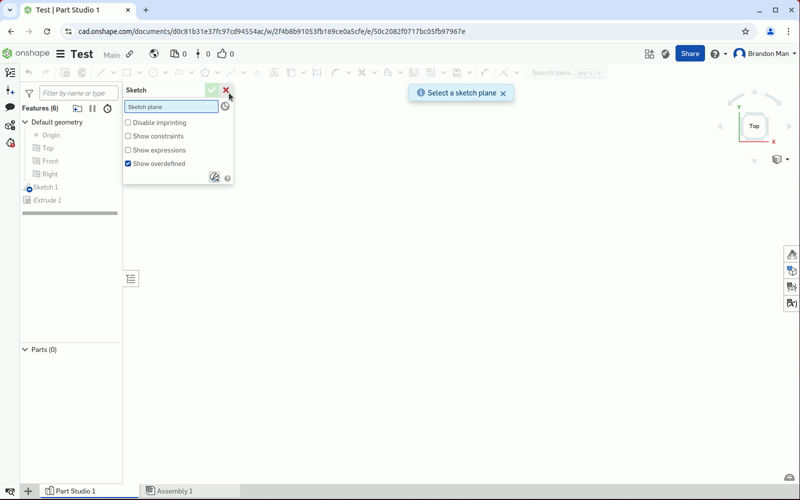
mouse_move(73, 150)
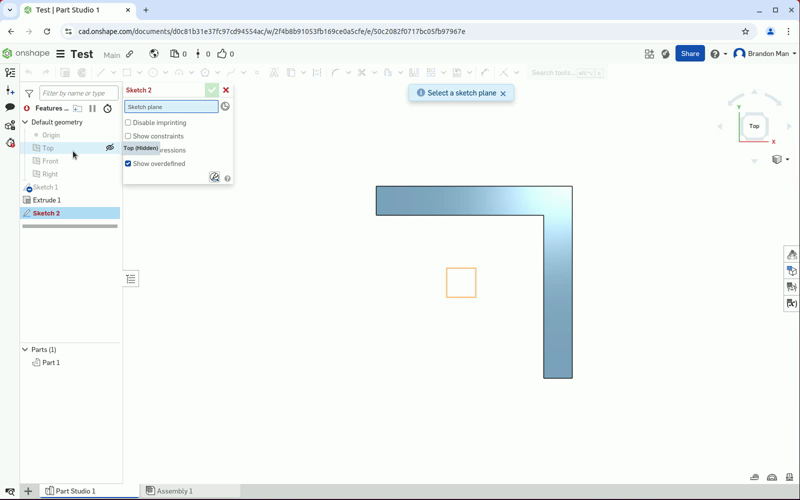
click(73, 150)
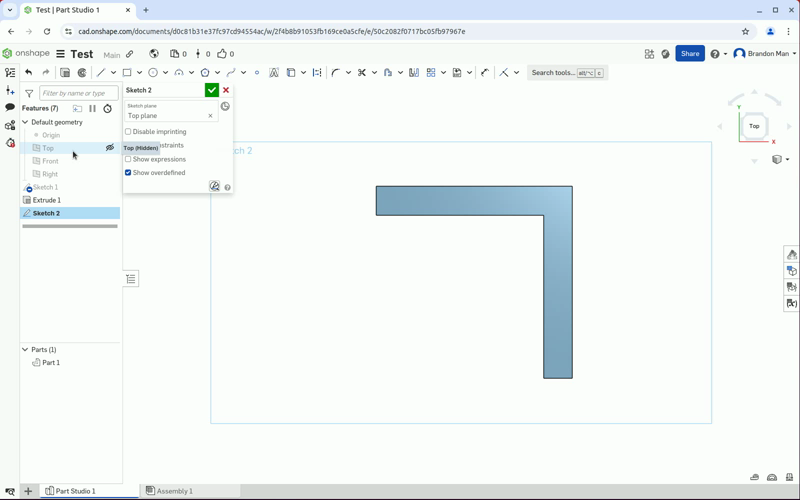
mouse_move(73, 352)
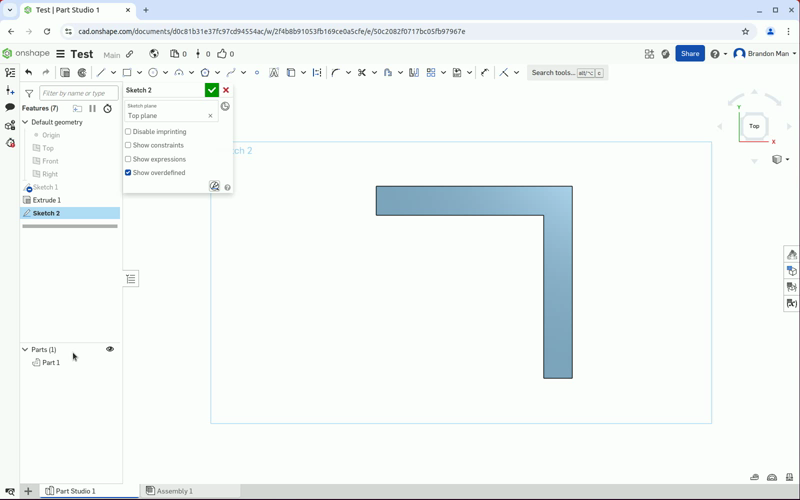
key(y)
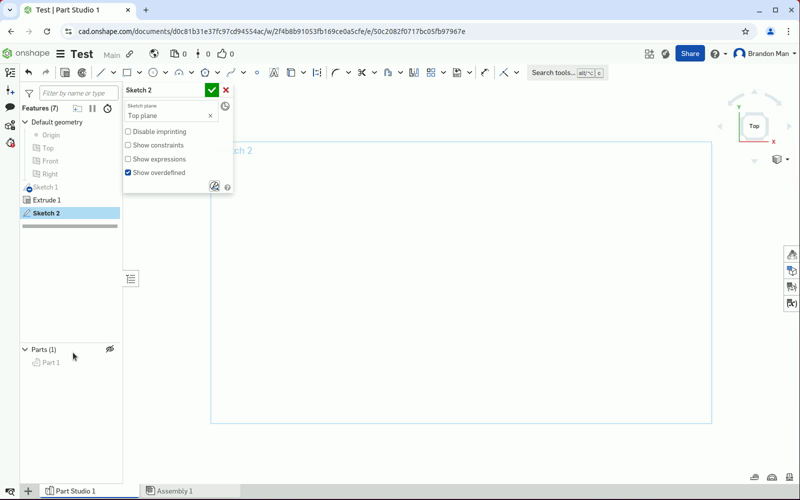
key(l)
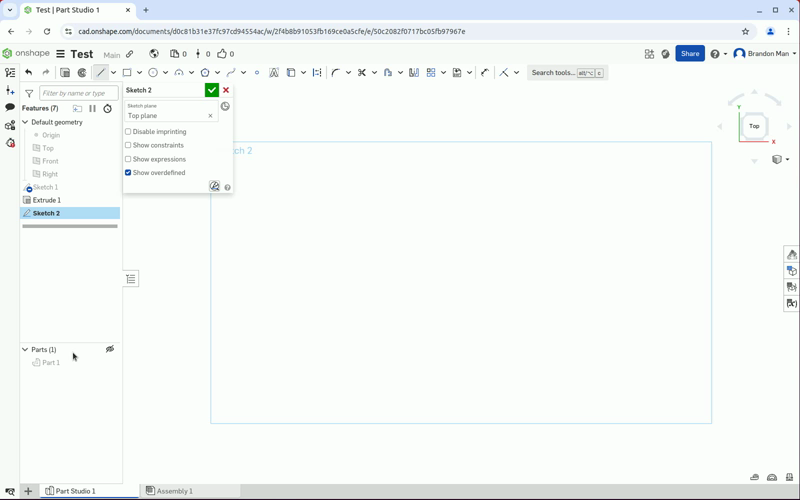
key_down(shift)
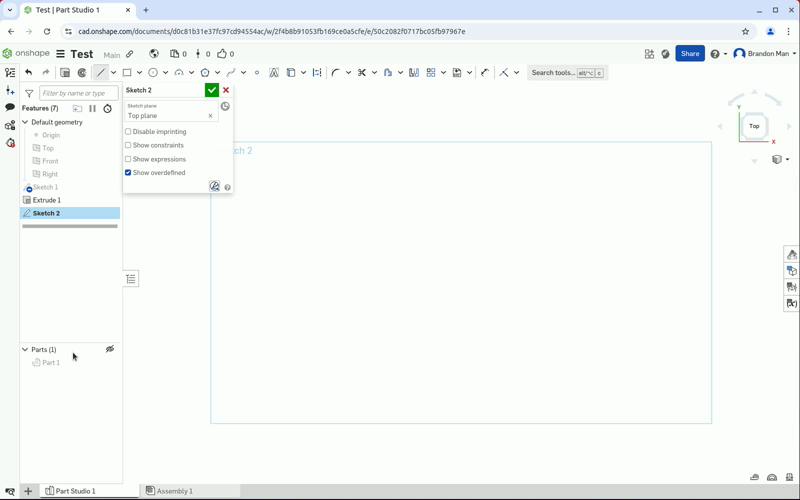
mouse_move(348, 379)
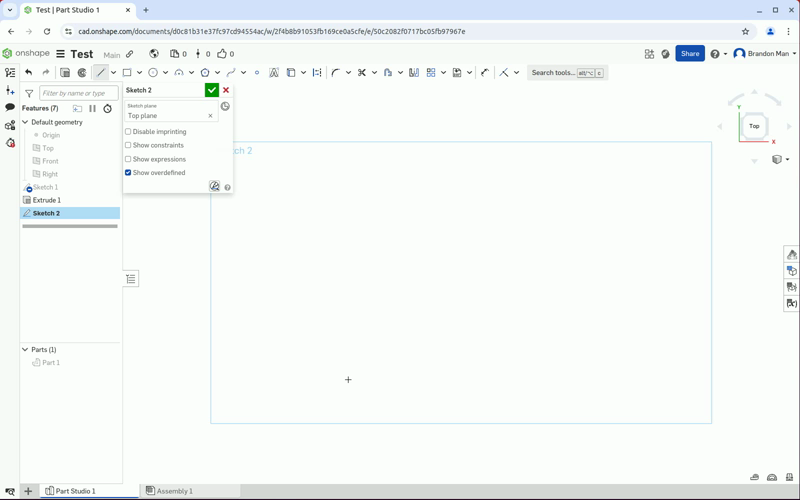
click(348, 379)
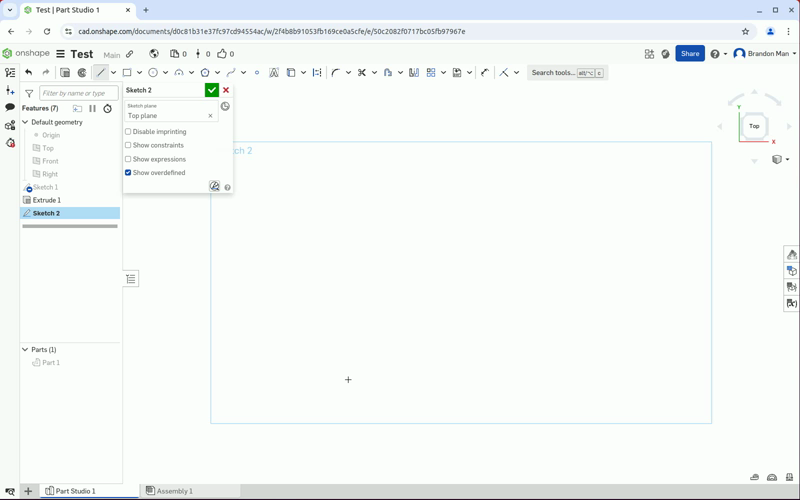
key_up(shift)
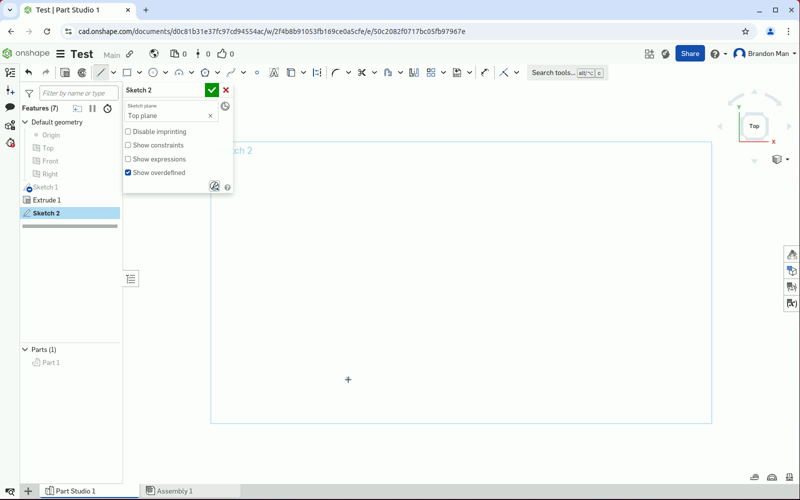
key_down(shift)
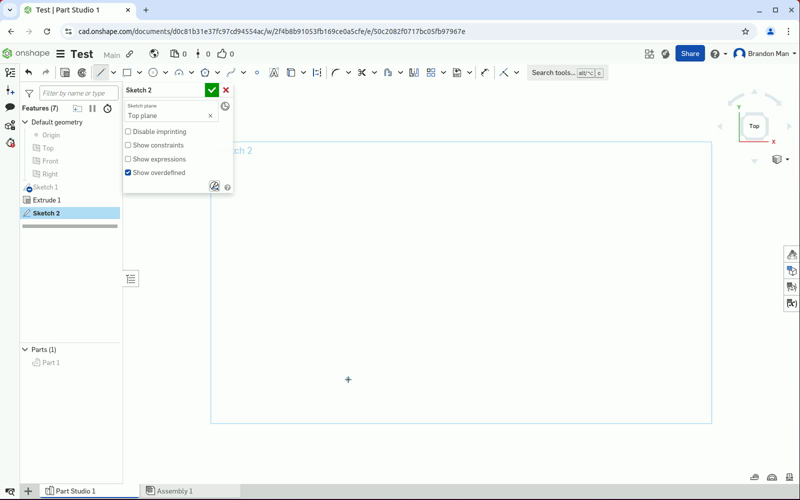
mouse_move(544, 379)
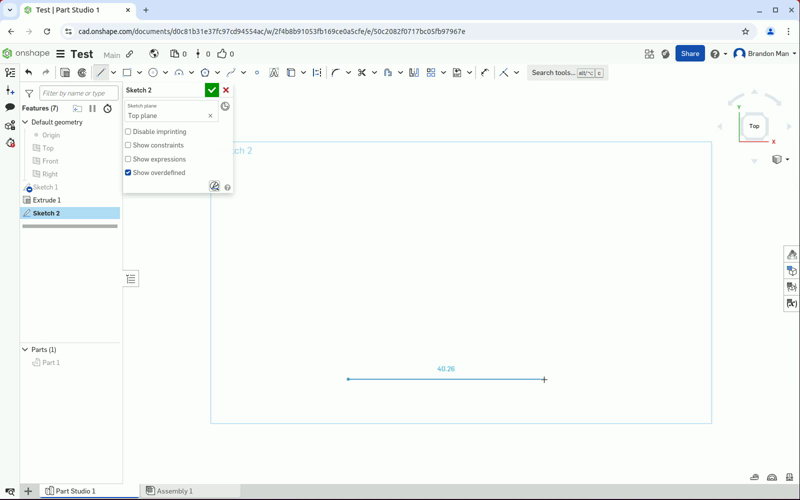
click(544, 379)
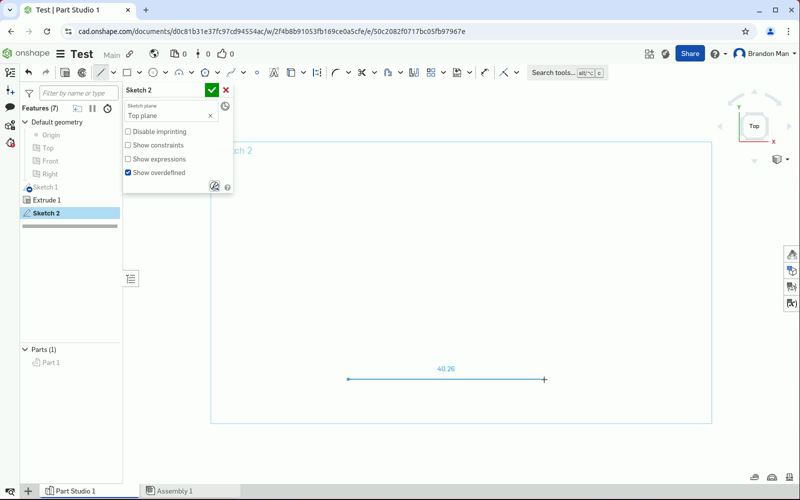
key_up(shift)
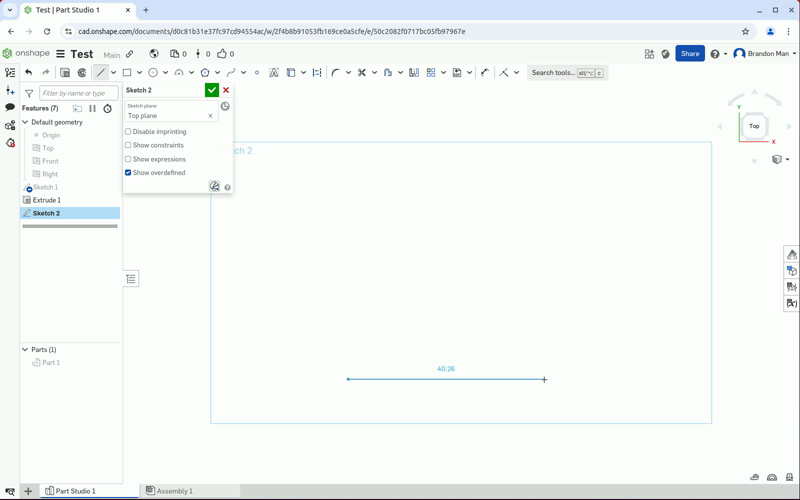
key_down(shift)
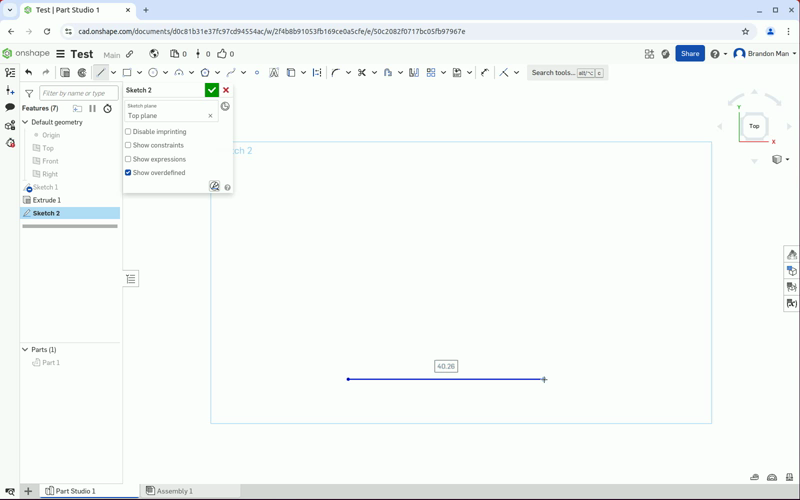
mouse_move(574, 379)
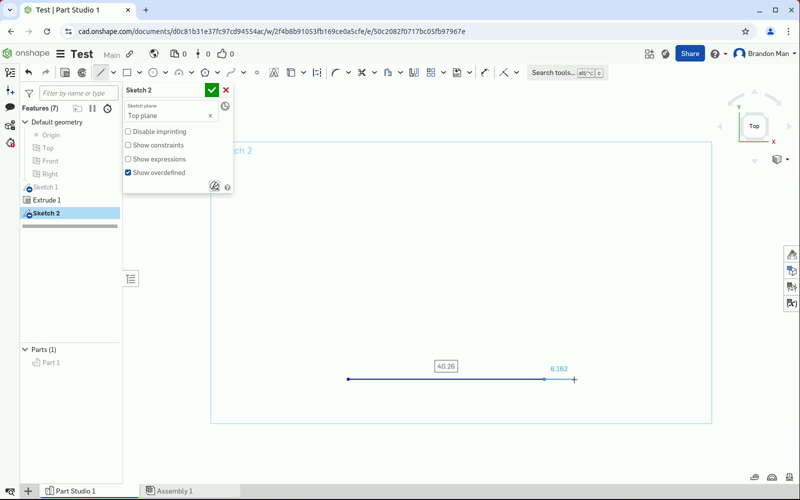
mouse_move(544, 350)
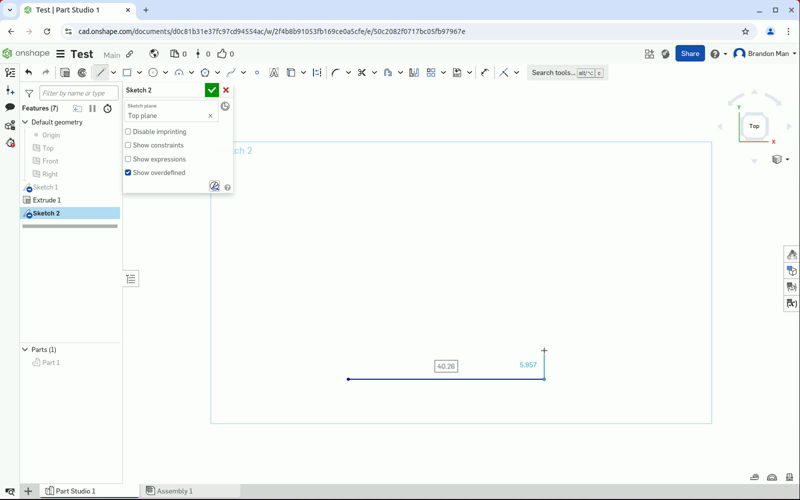
click(544, 350)
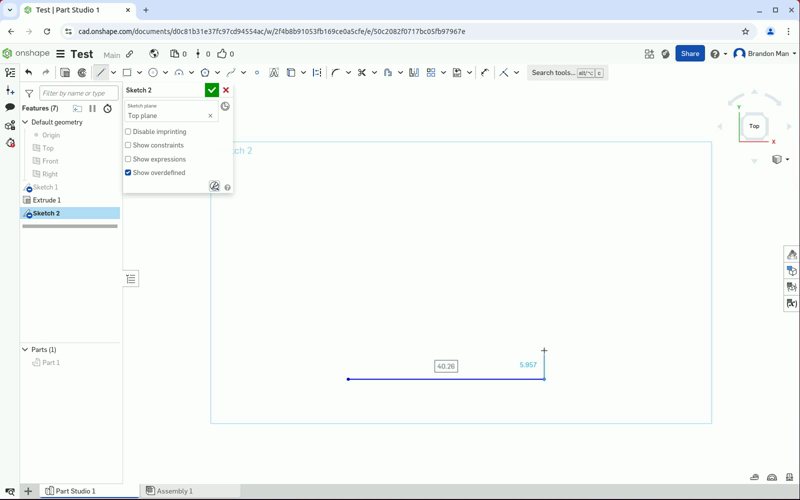
key_up(shift)
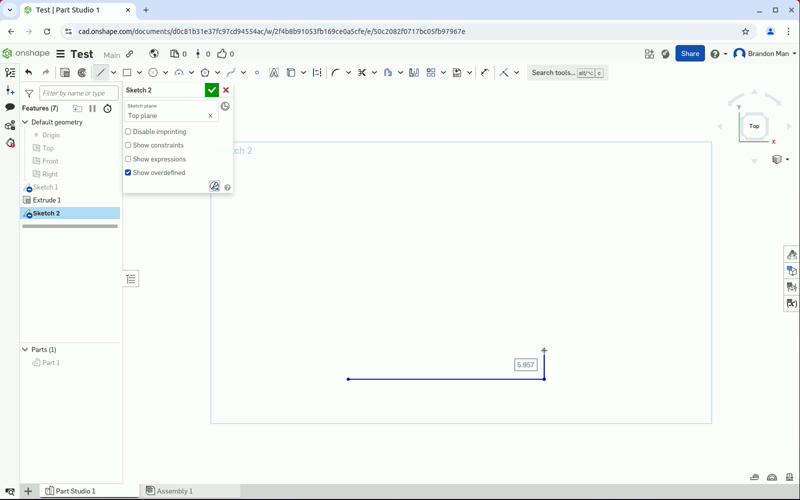
key_down(shift)
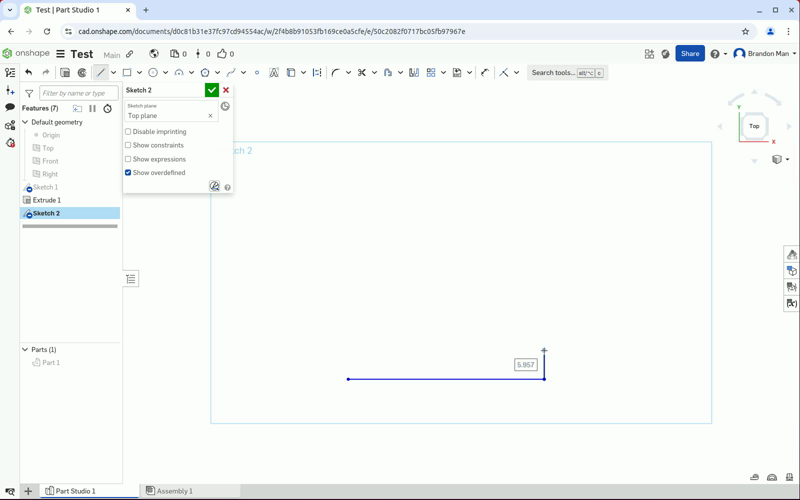
mouse_move(377, 350)
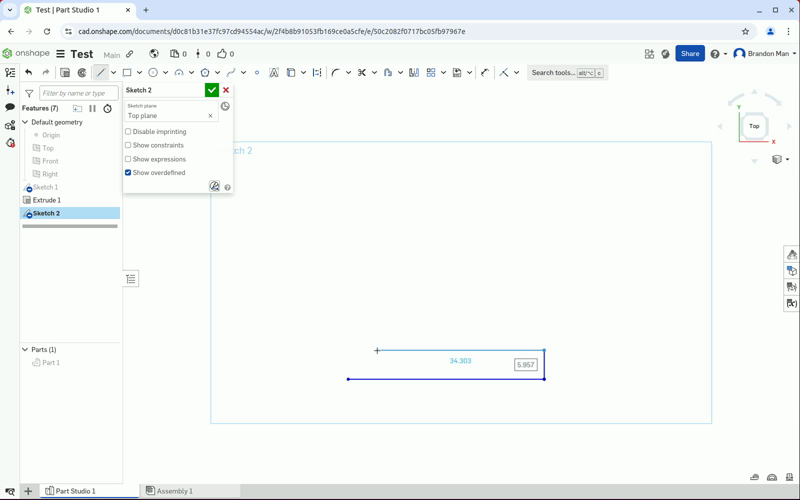
click(377, 350)
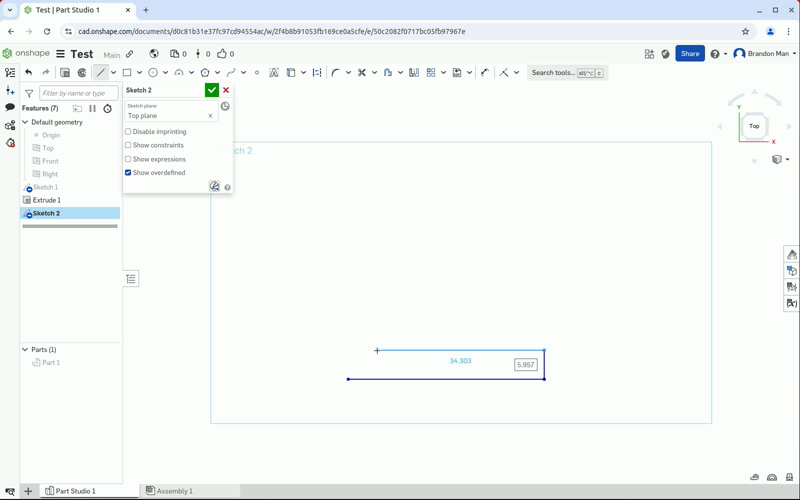
key_up(shift)
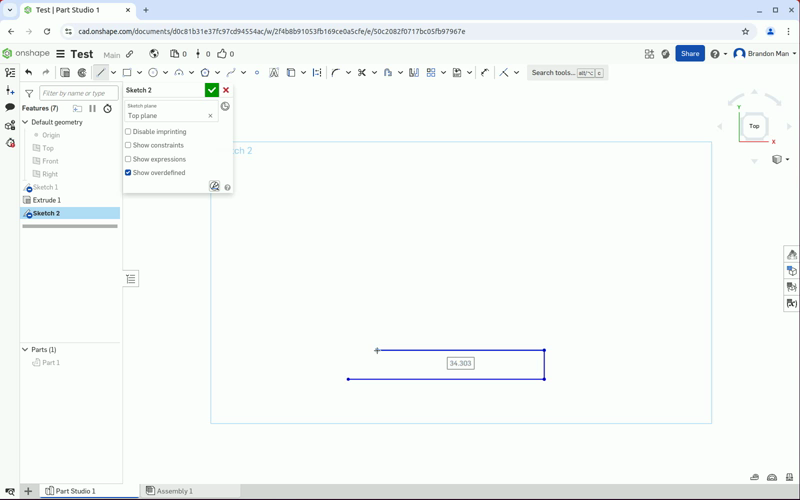
key_down(shift)
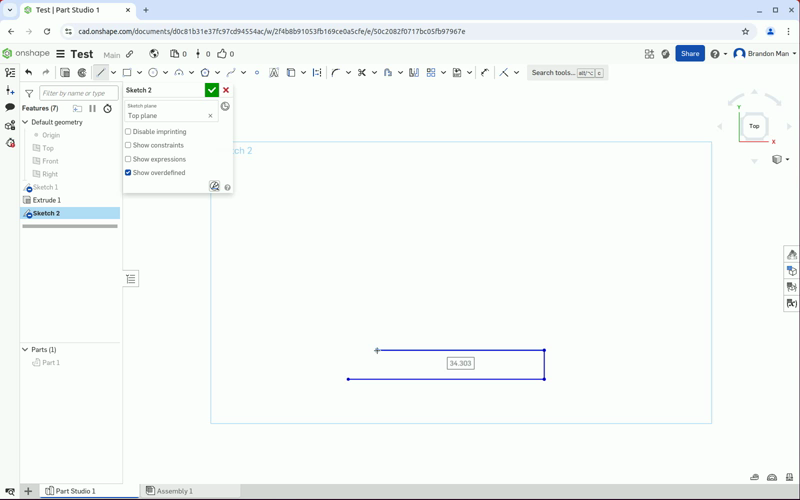
mouse_move(377, 216)
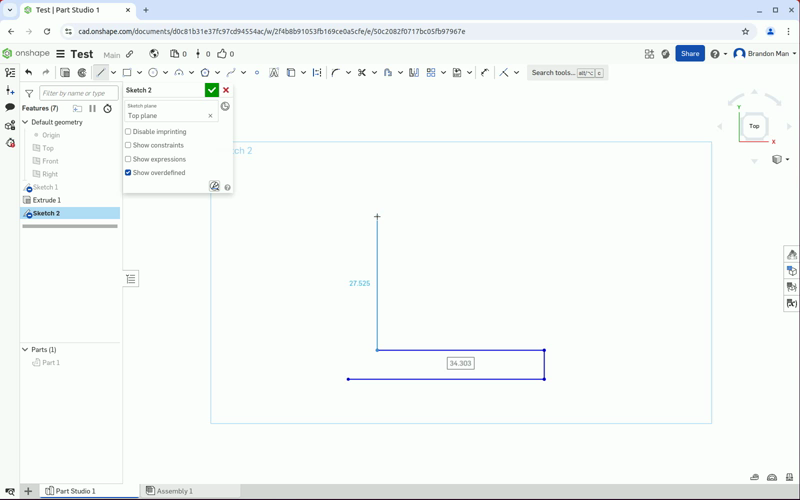
click(377, 216)
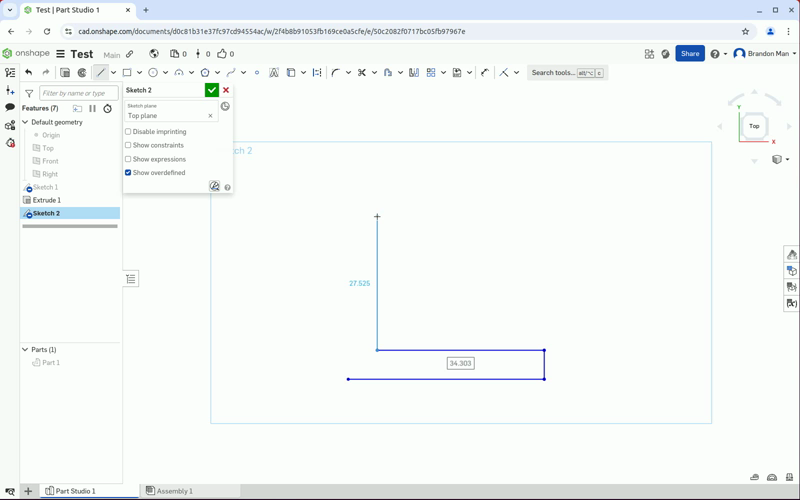
key_up(shift)
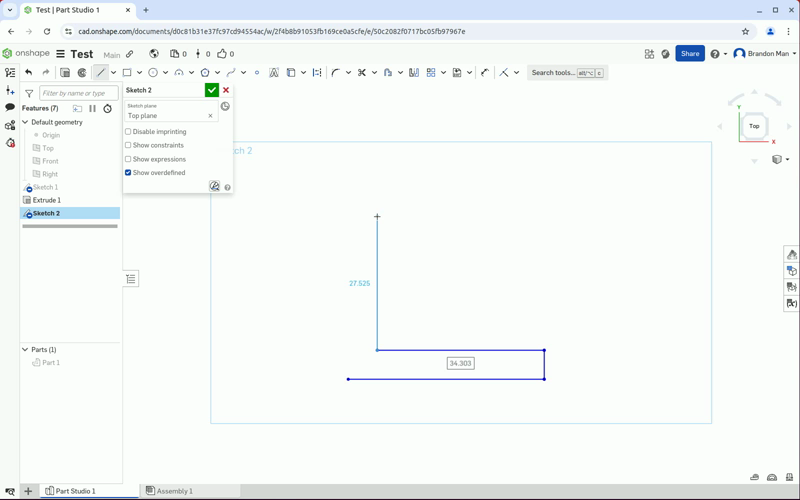
key_down(shift)
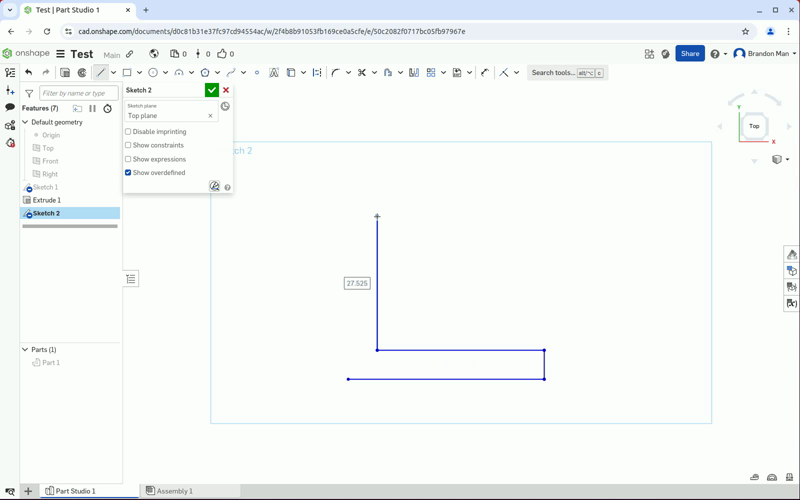
mouse_move(407, 216)
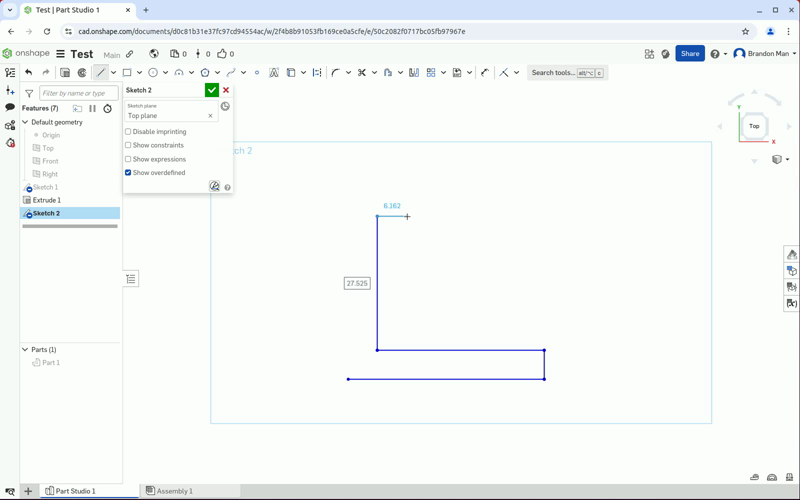
mouse_move(377, 187)
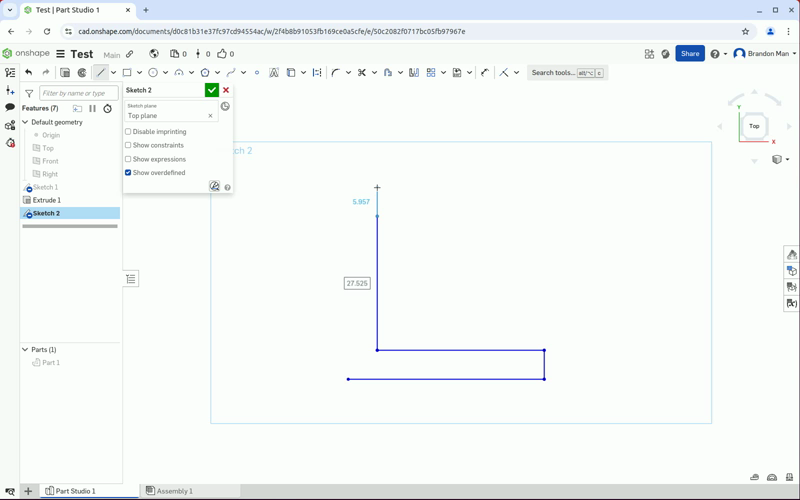
click(377, 187)
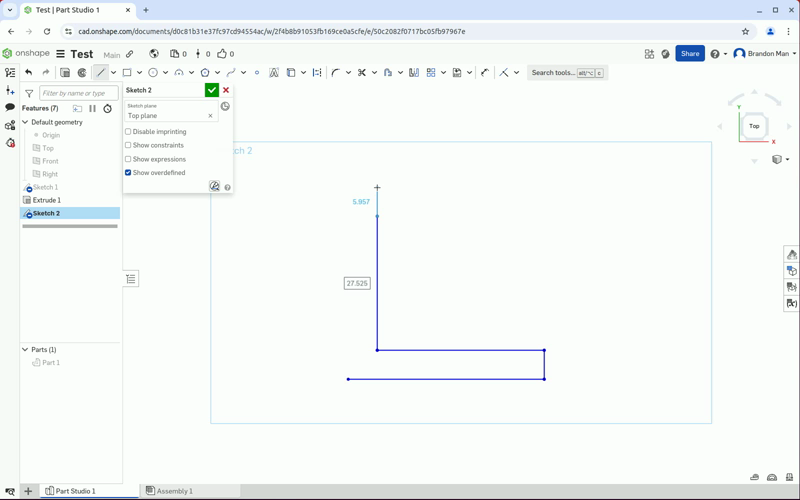
key_up(shift)
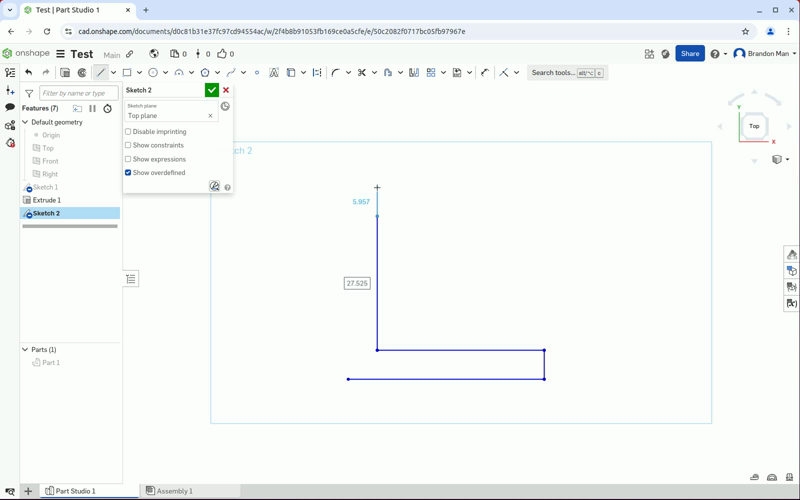
key_down(shift)
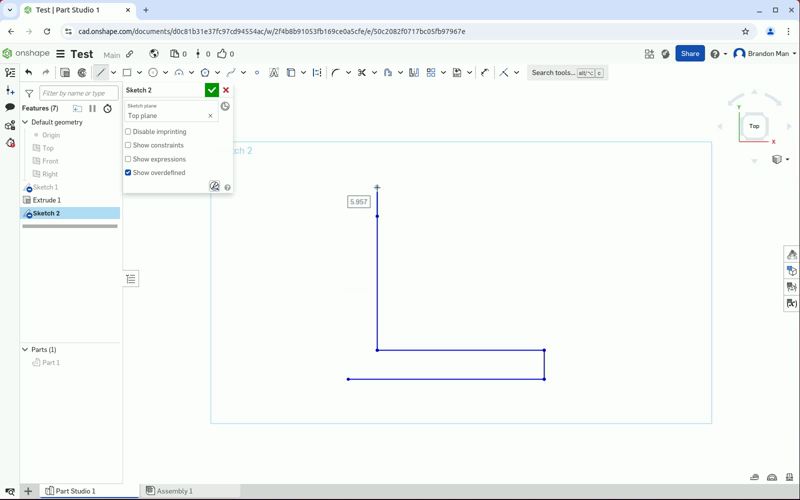
mouse_move(407, 187)
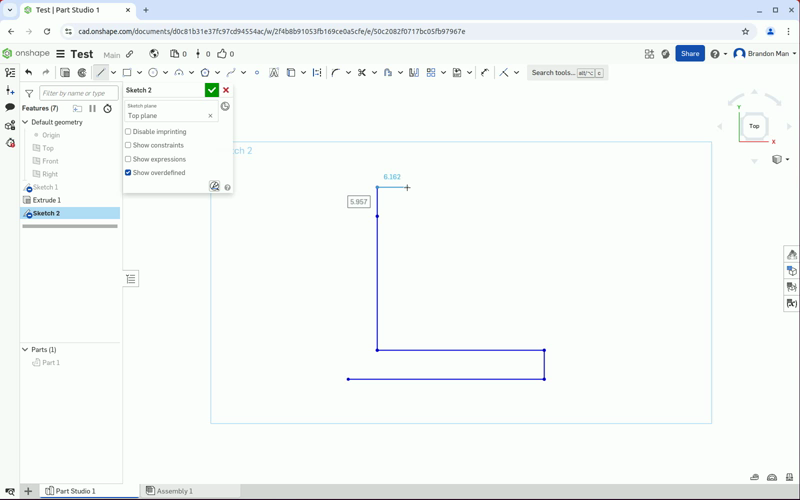
mouse_move(348, 187)
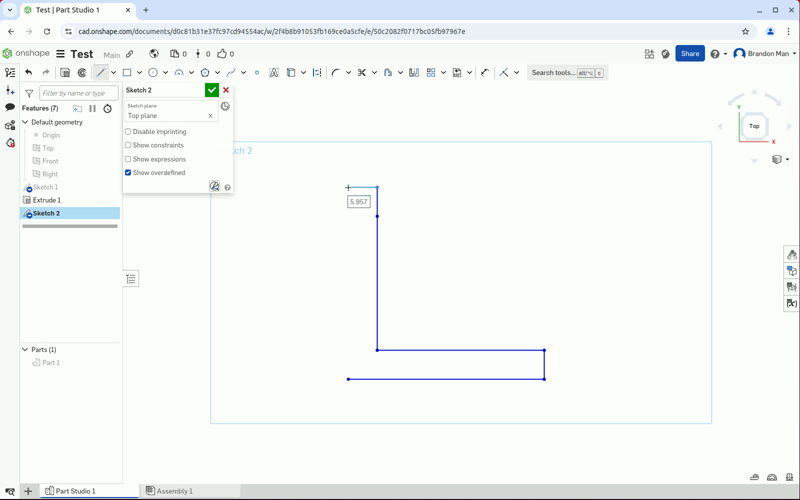
click(348, 187)
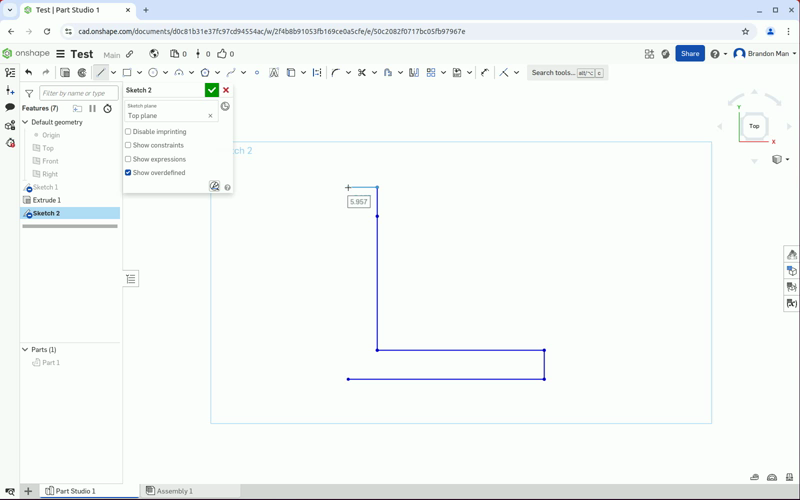
key_up(shift)
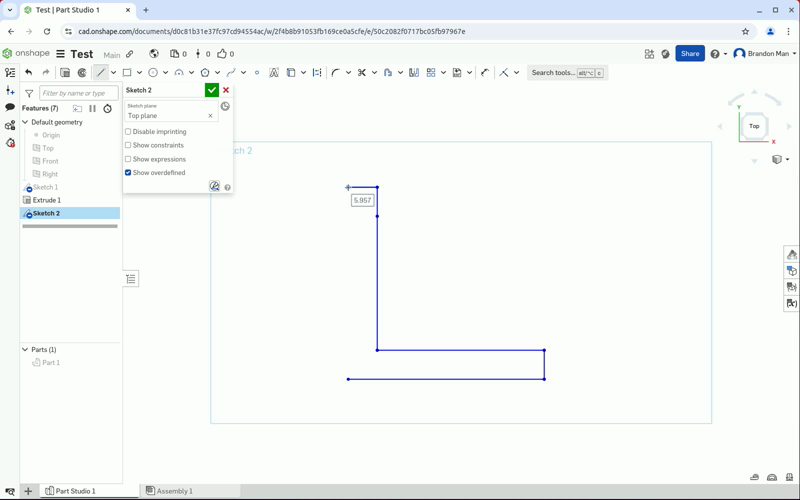
key_down(shift)
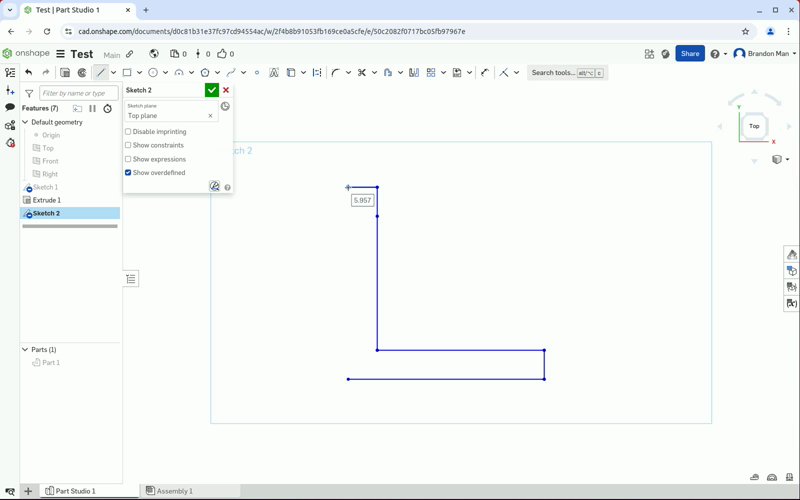
mouse_move(348, 379)
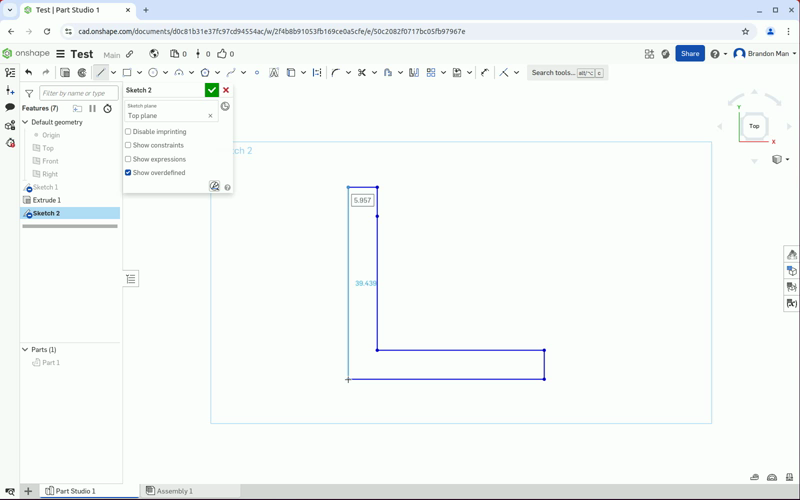
key_up(shift)
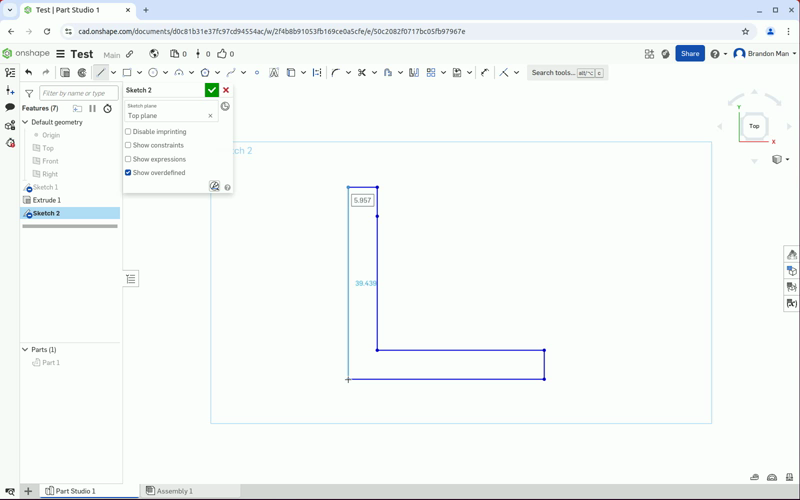
click(348, 379)
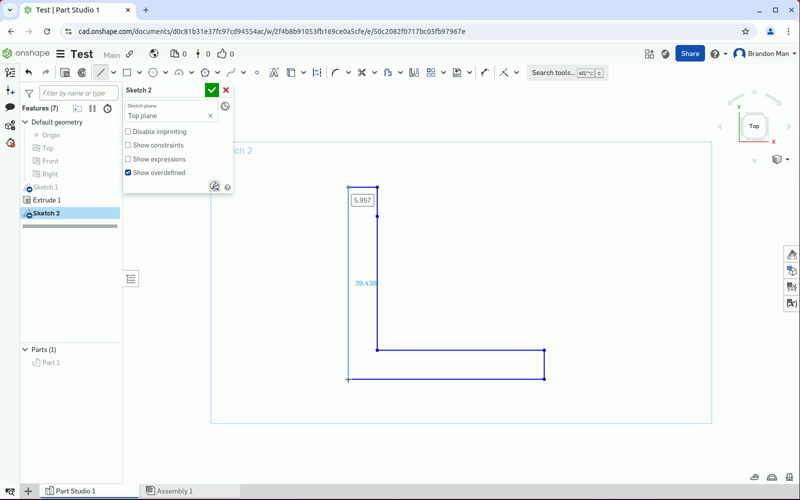
key(esc)
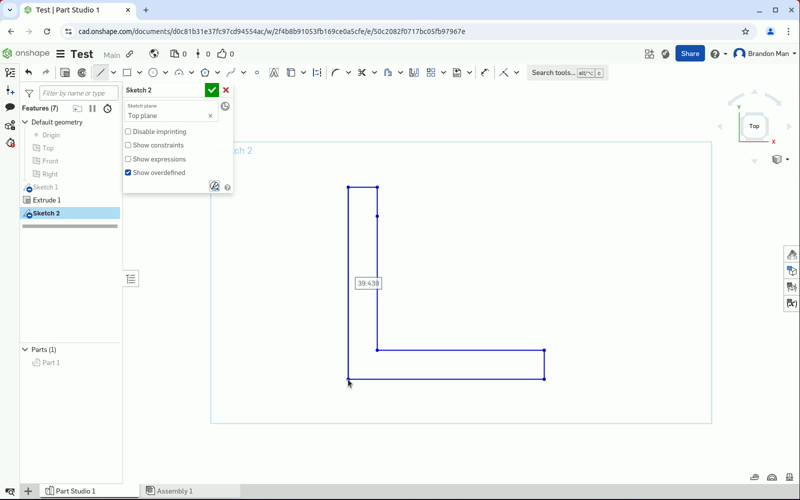
mouse_move(369, 276)
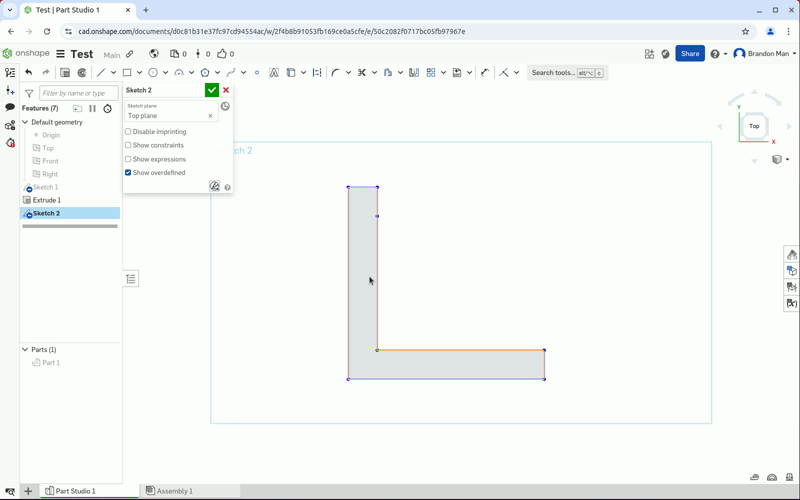
click(369, 276)
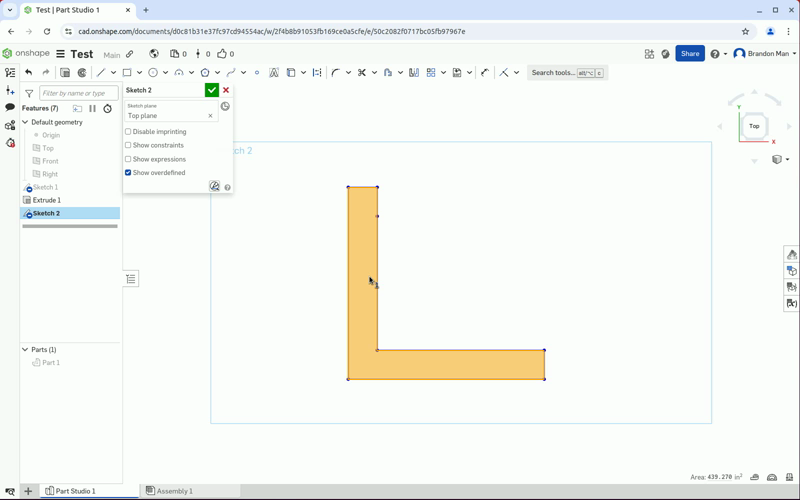
mouse_move(73, 352)
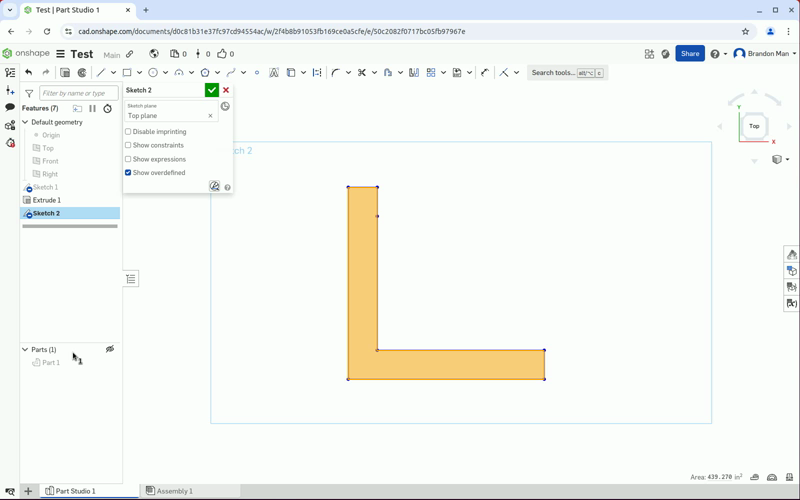
key(shift+y)
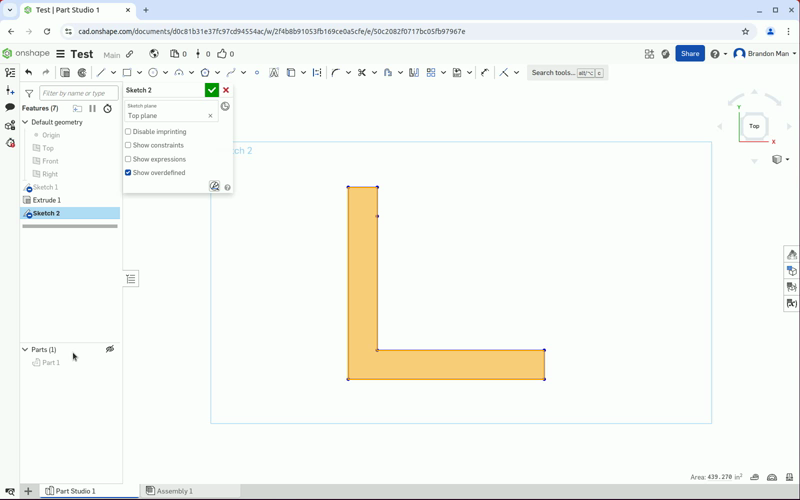
key(shift+e)
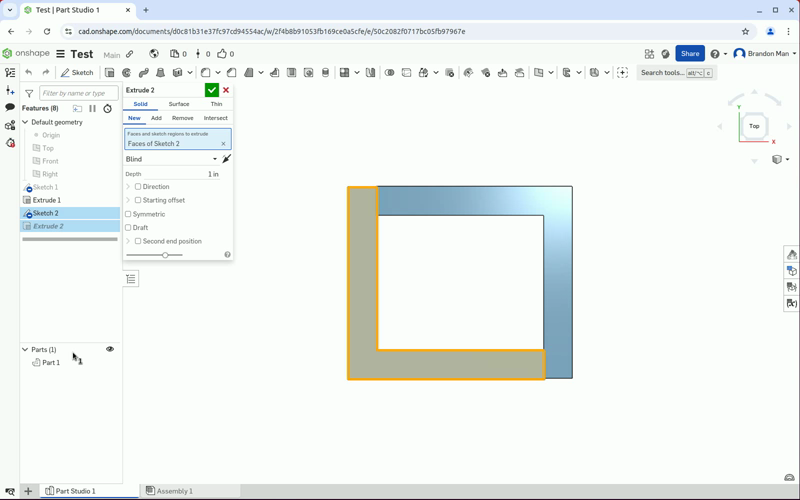
mouse_move(143, 106)
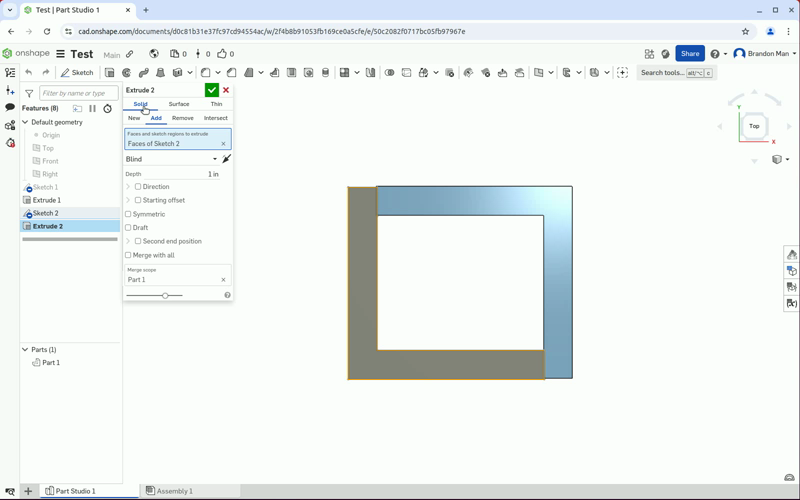
click(143, 106)
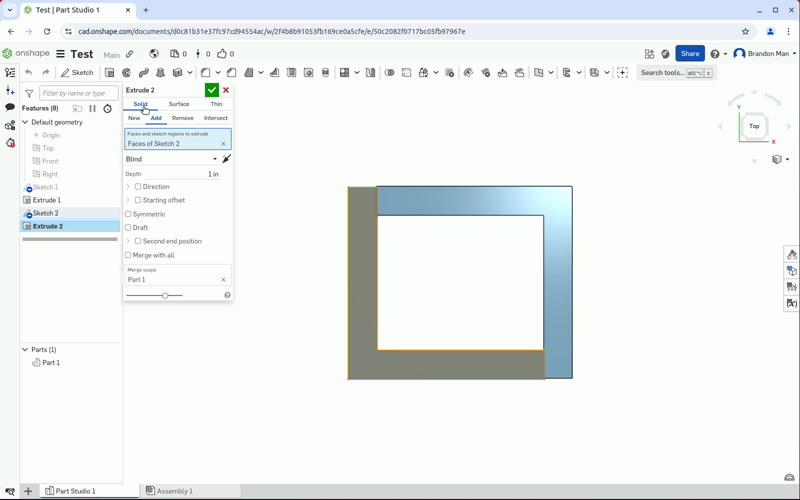
mouse_move(137, 120)
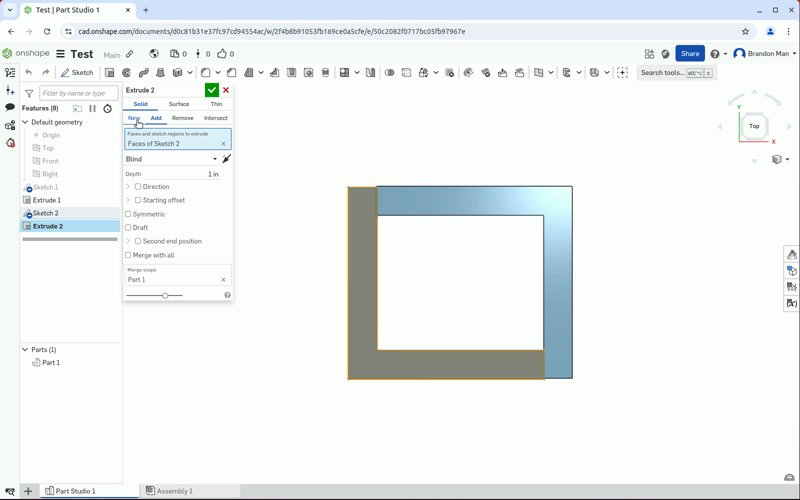
click(137, 120)
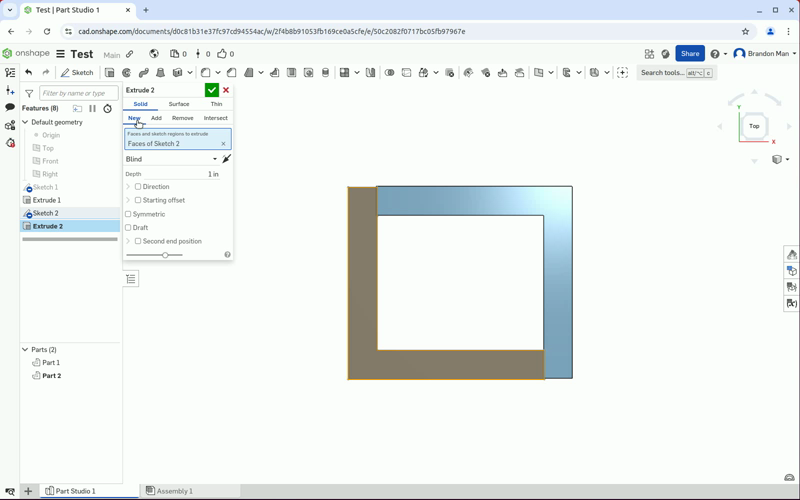
key(tab, 4)
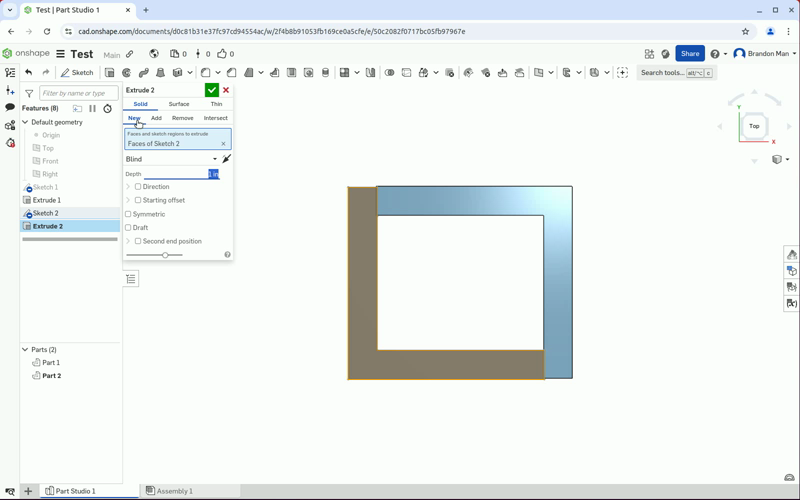
text(0.722)
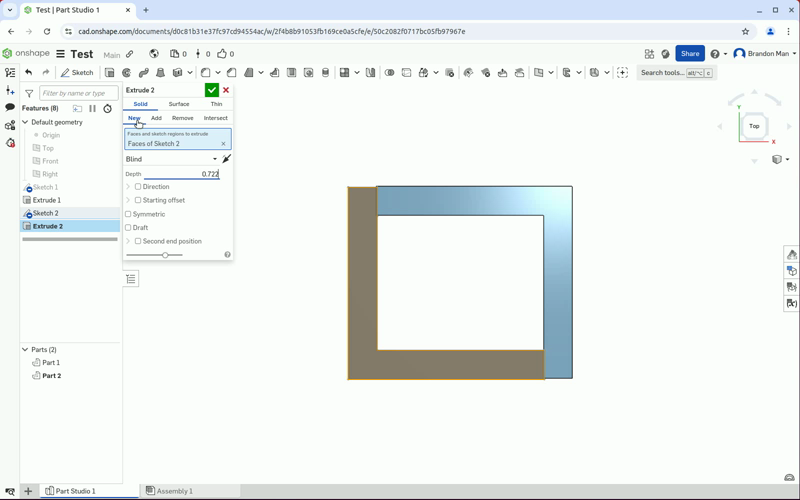
key(enter)
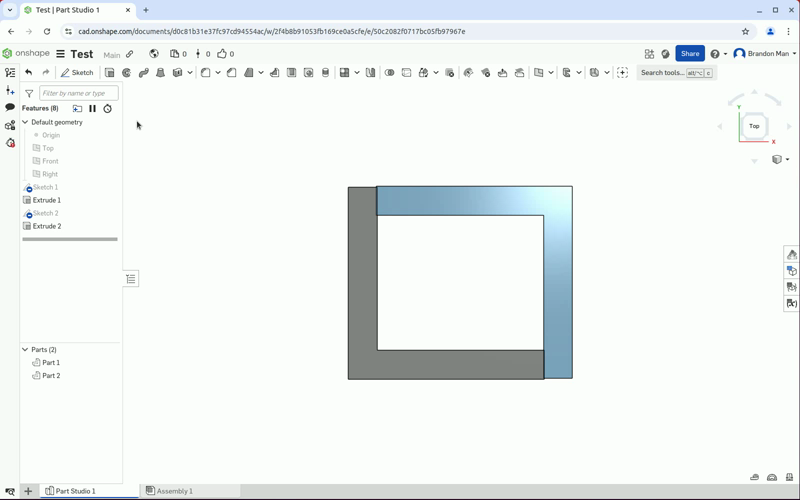
key(shift+h)
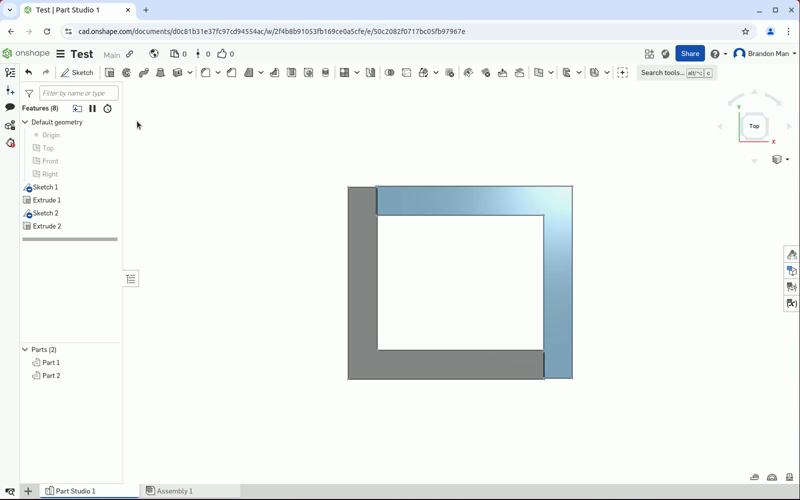
key(shift+h)
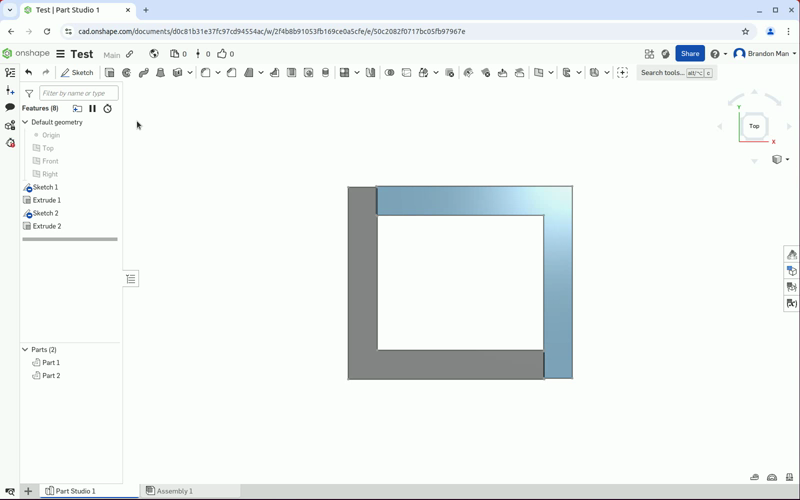
key(shift+7)
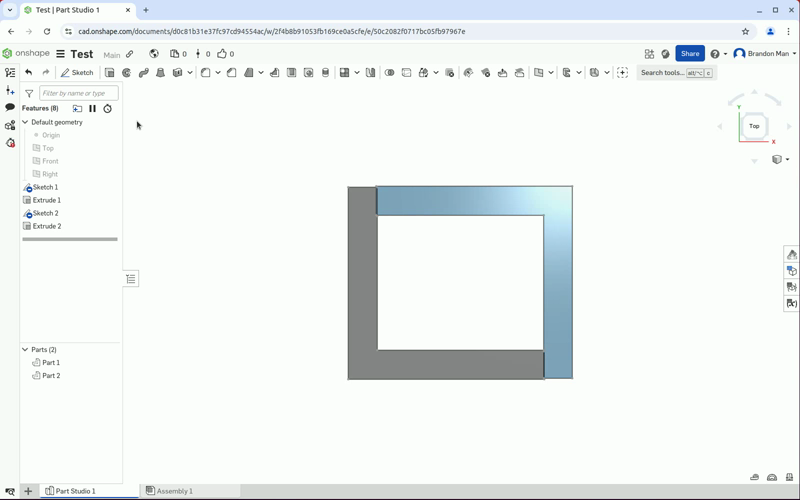
key(up, 3)
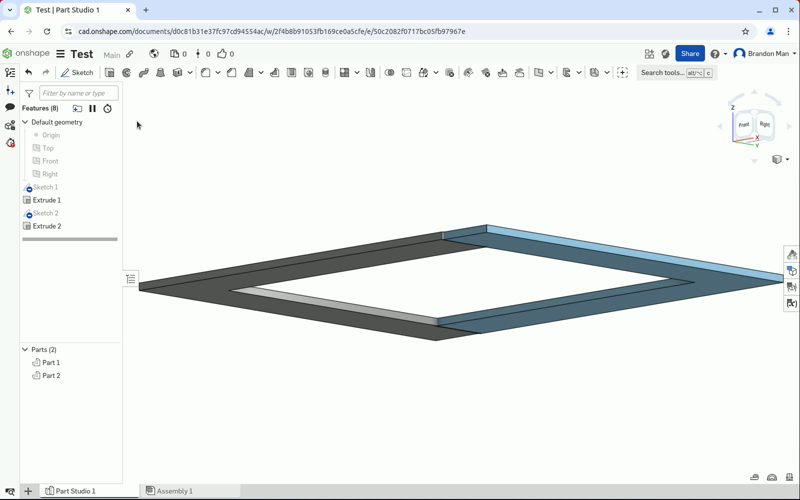
key(left, 3)
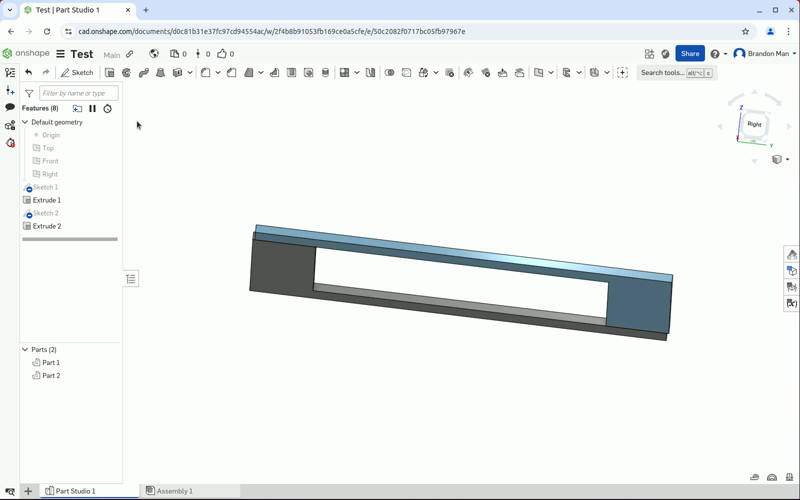
key(right, 3)
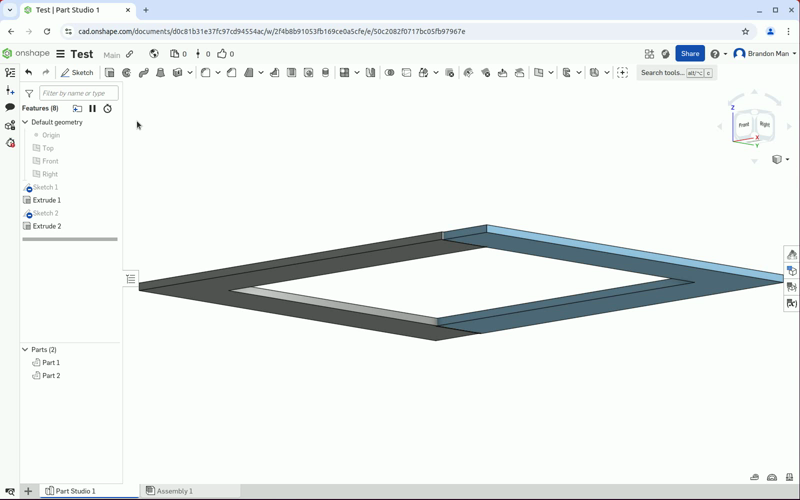
key(down, 3)
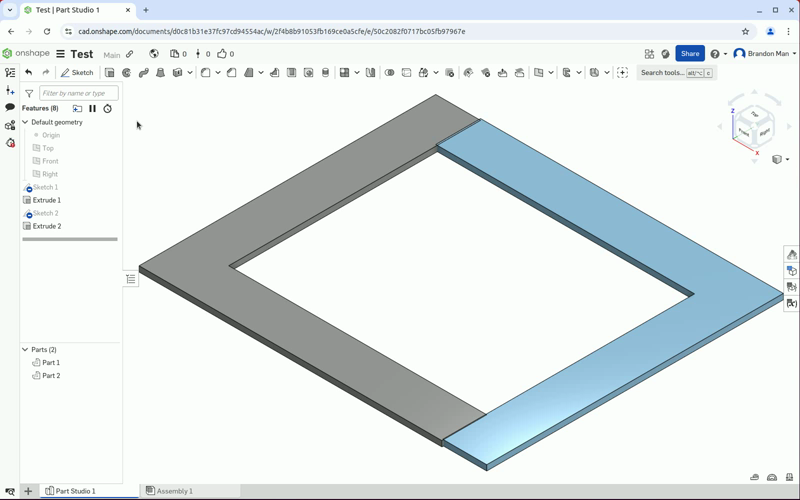
mouse_move(73, 189)
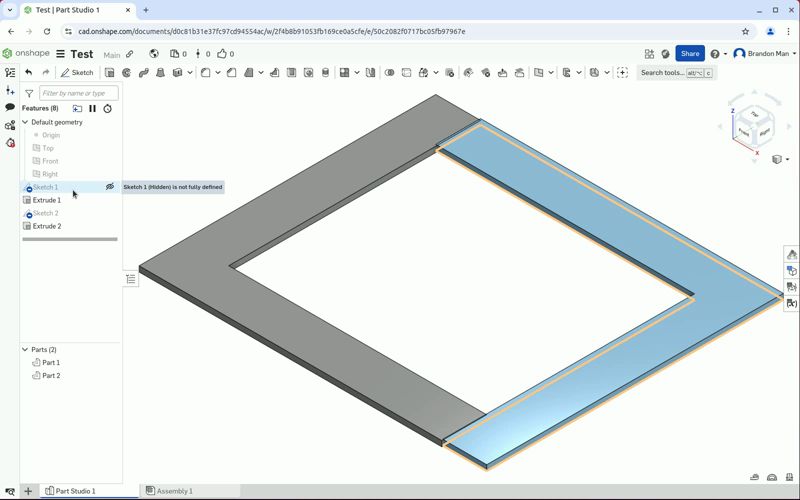
click(73, 189)